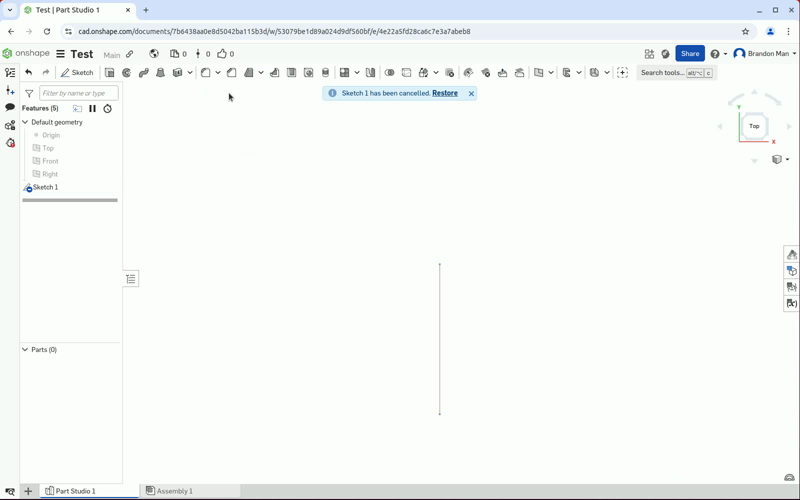
key(shift+h)
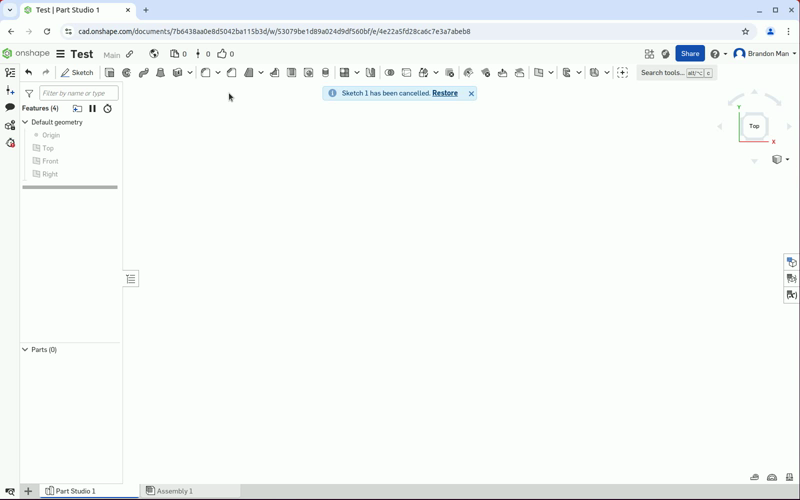
mouse_move(73, 352)
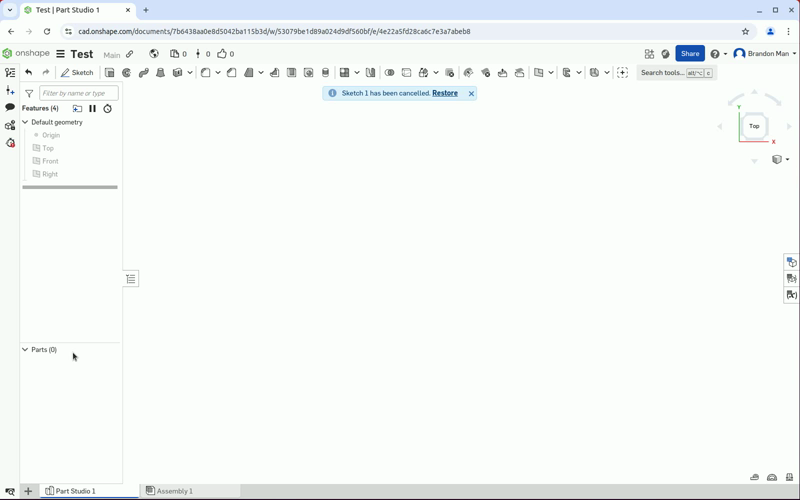
key(y)
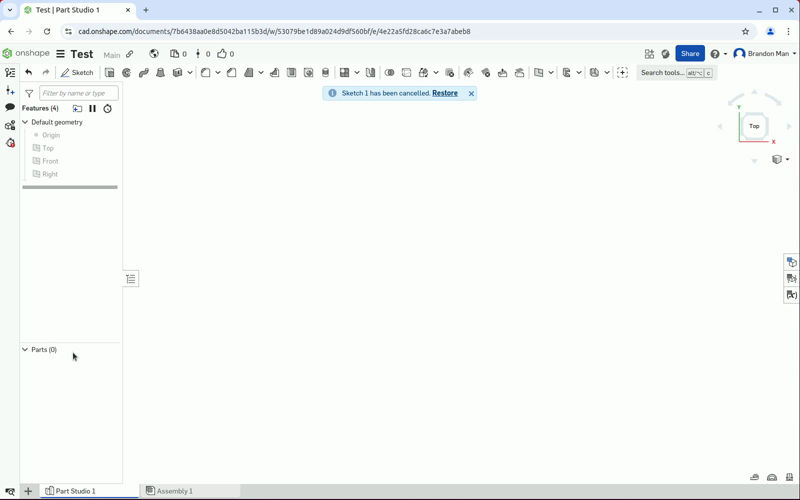
key(shift+p)
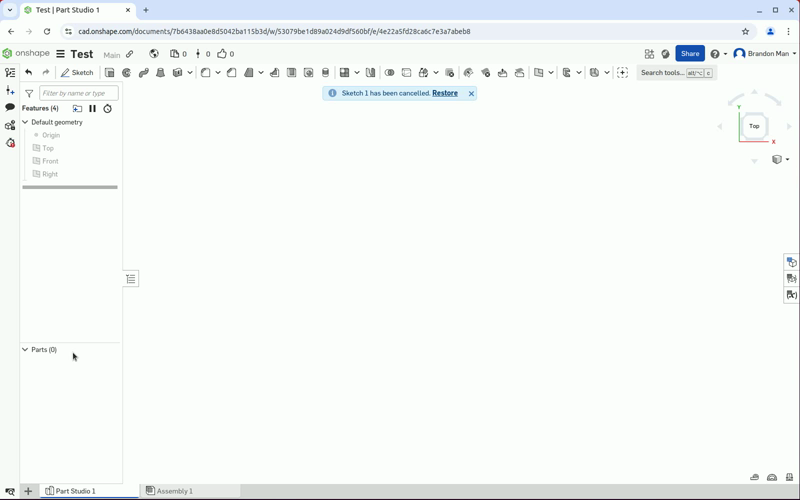
key(space)
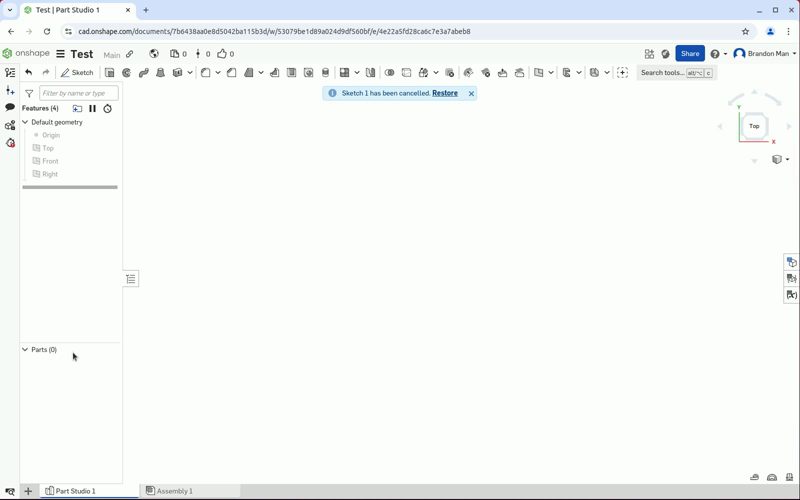
key_down(shift)
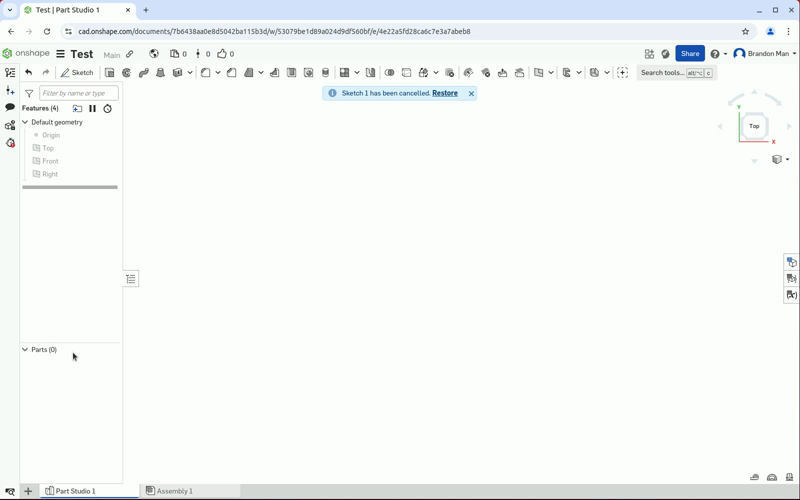
key(up)
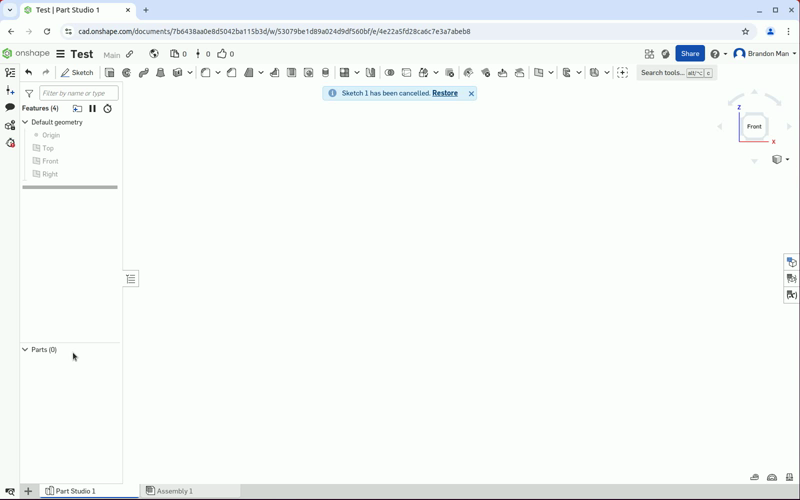
key_up(shift)
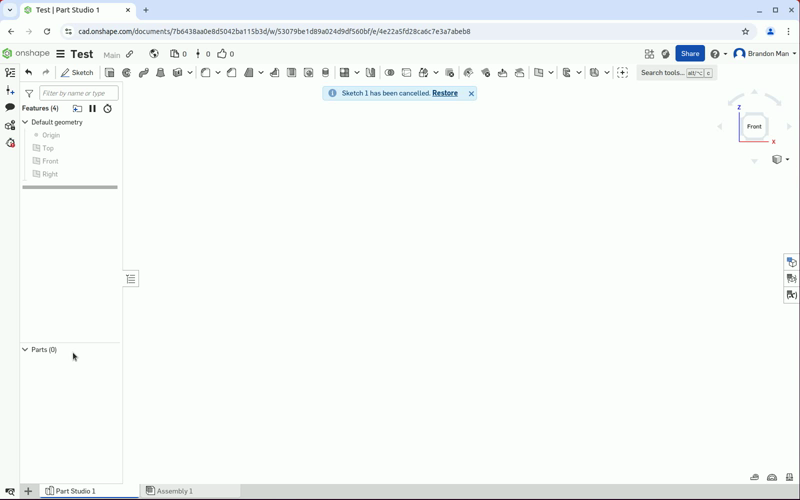
mouse_move(73, 352)
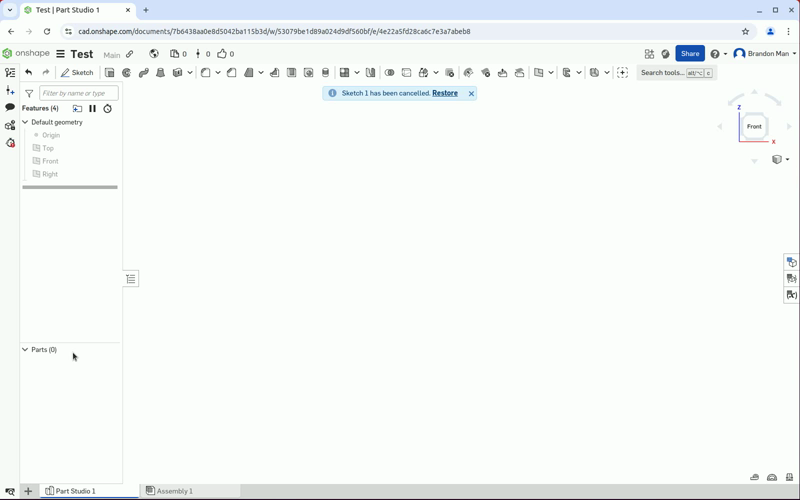
key(shift+y)
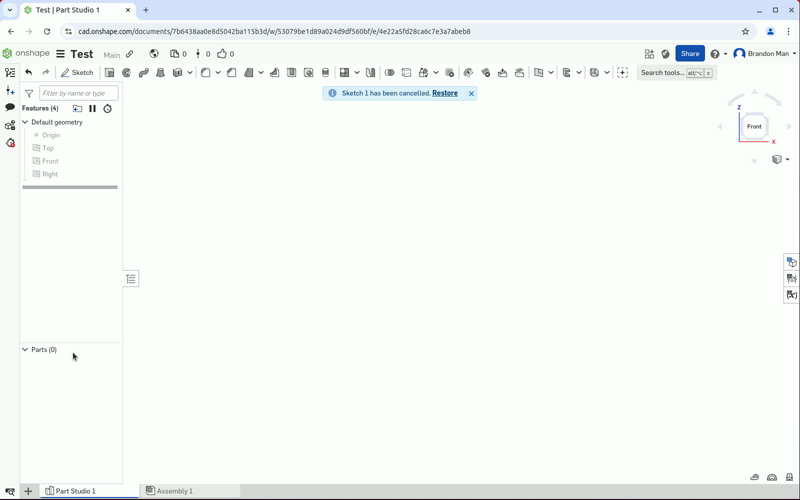
key(shift+s)
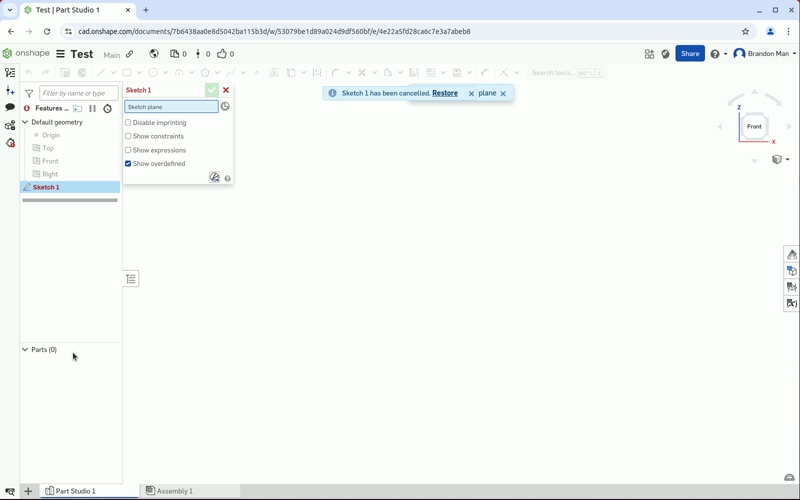
mouse_move(73, 163)
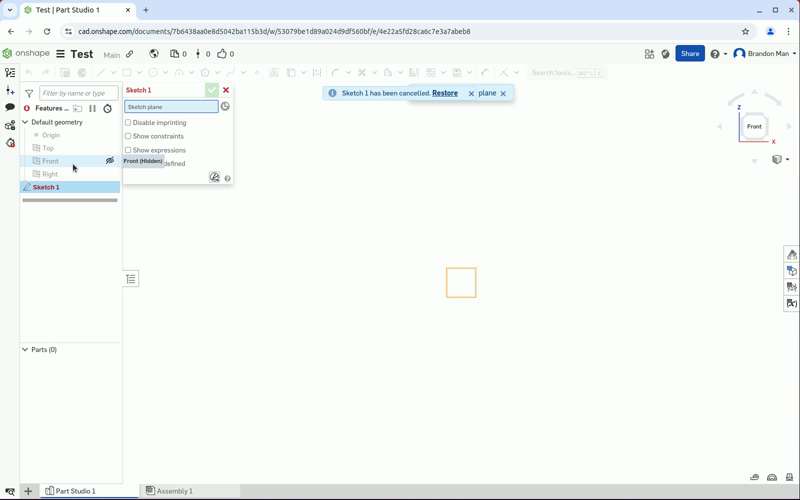
click(73, 163)
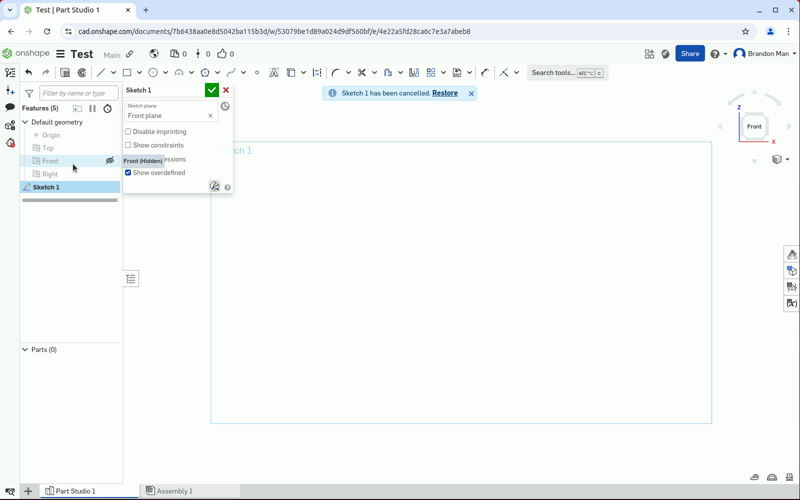
mouse_move(73, 352)
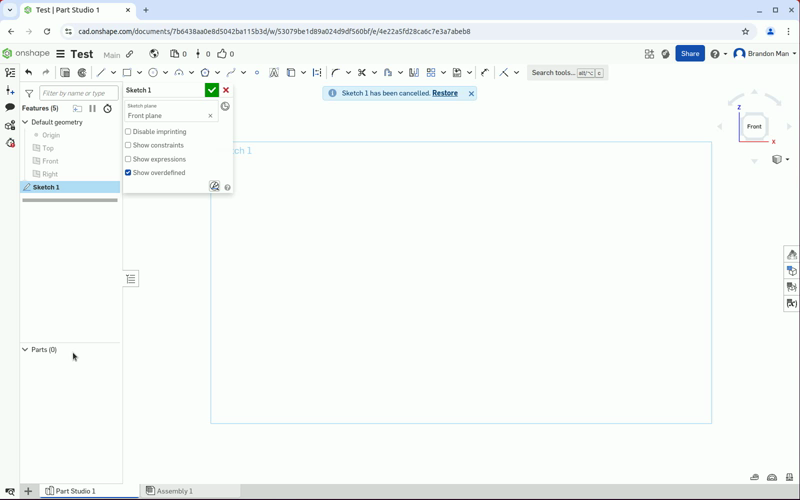
key(y)
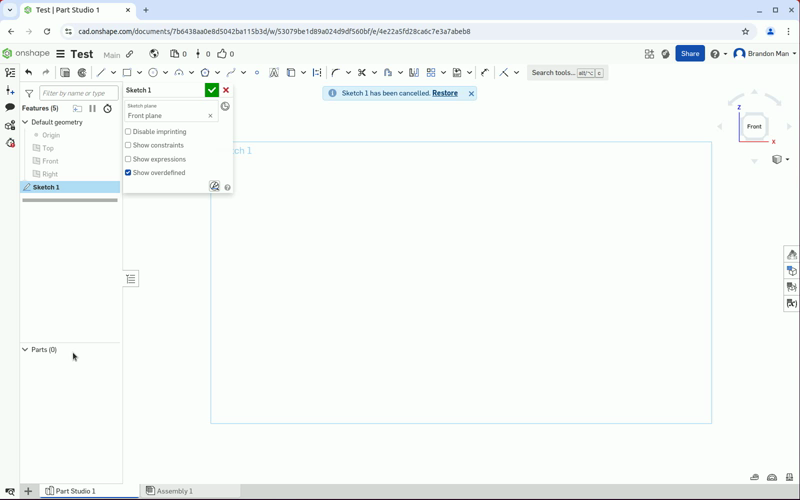
key(c)
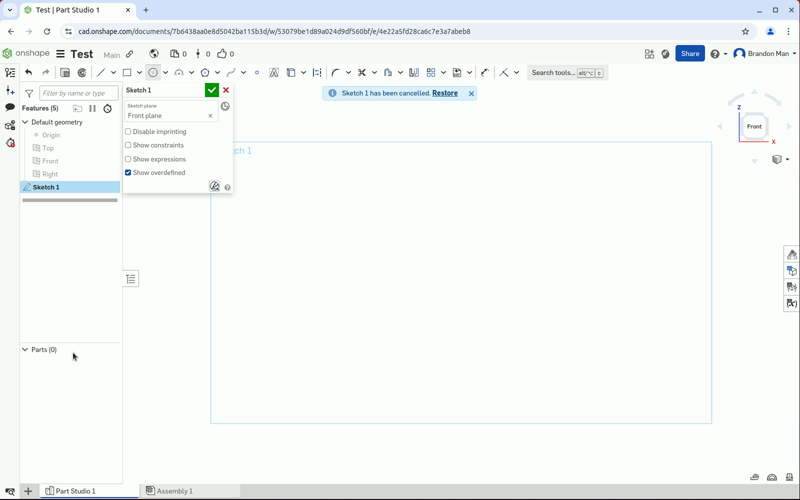
key_down(shift)
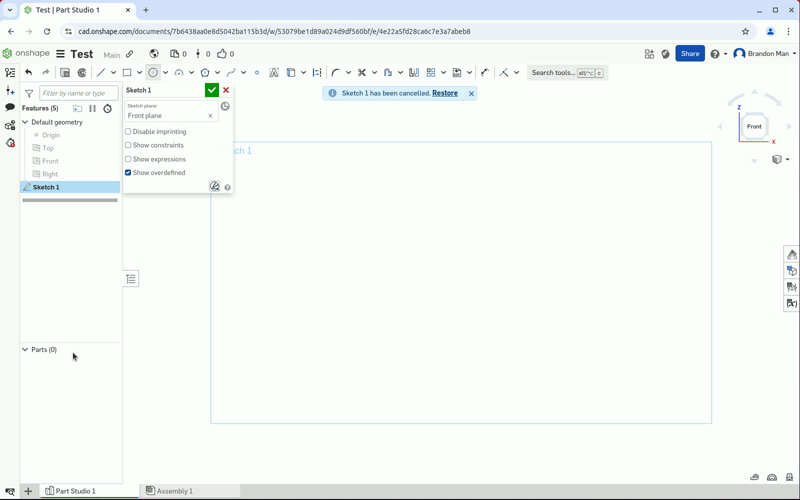
mouse_move(461, 282)
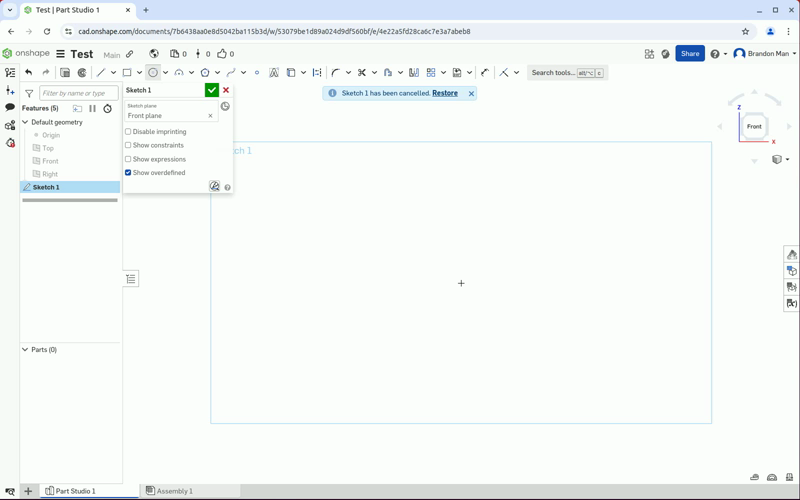
click(461, 282)
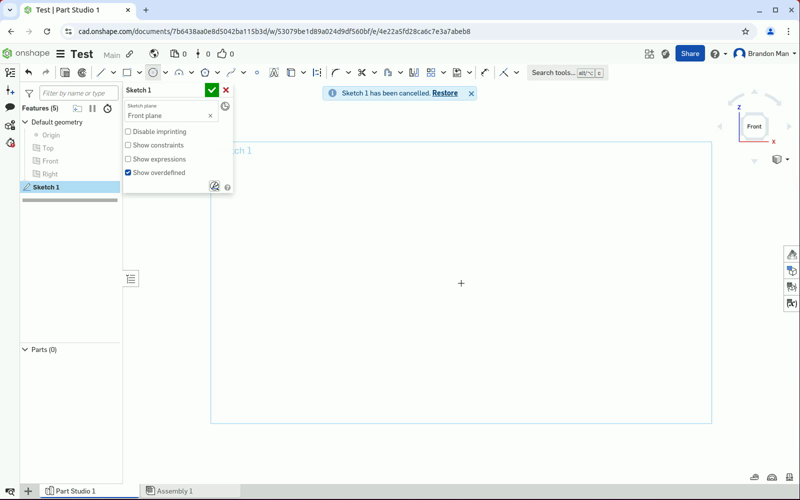
key_up(shift)
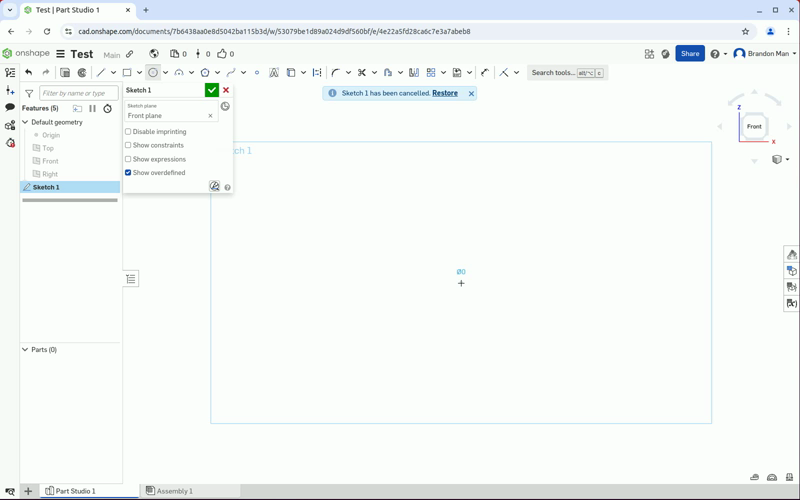
mouse_move(574, 282)
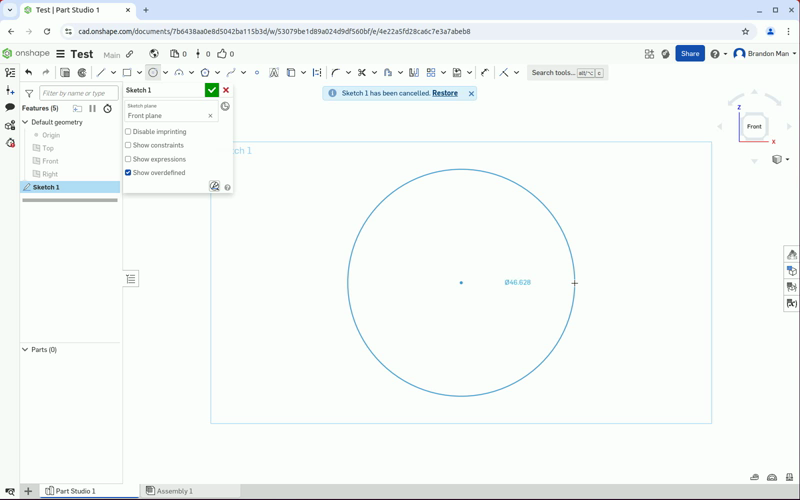
click(574, 282)
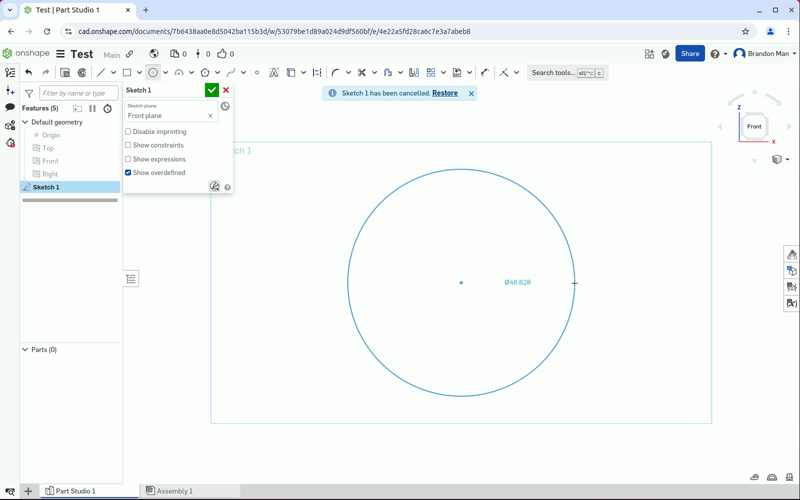
key(esc)
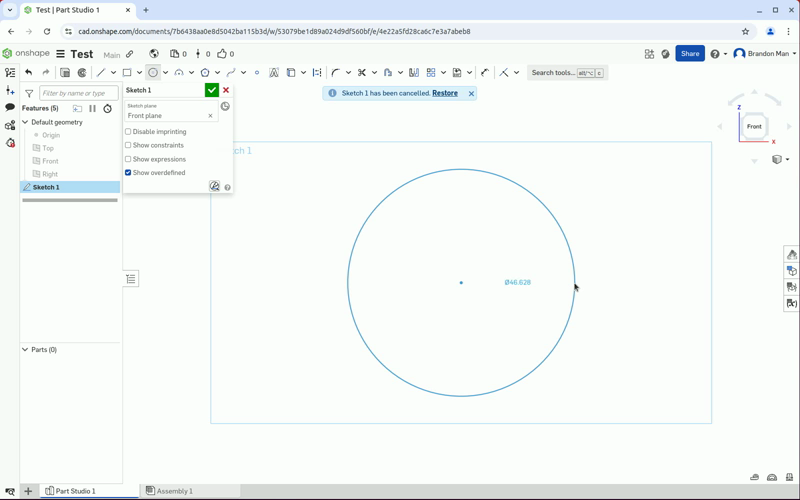
key(c)
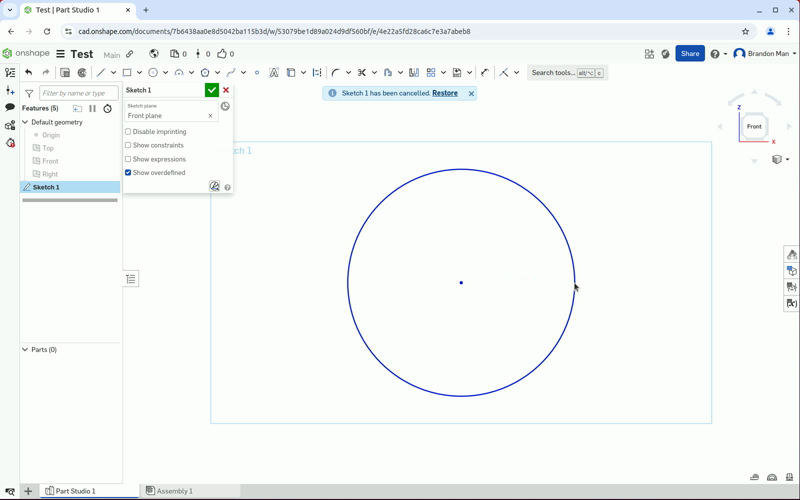
key_down(shift)
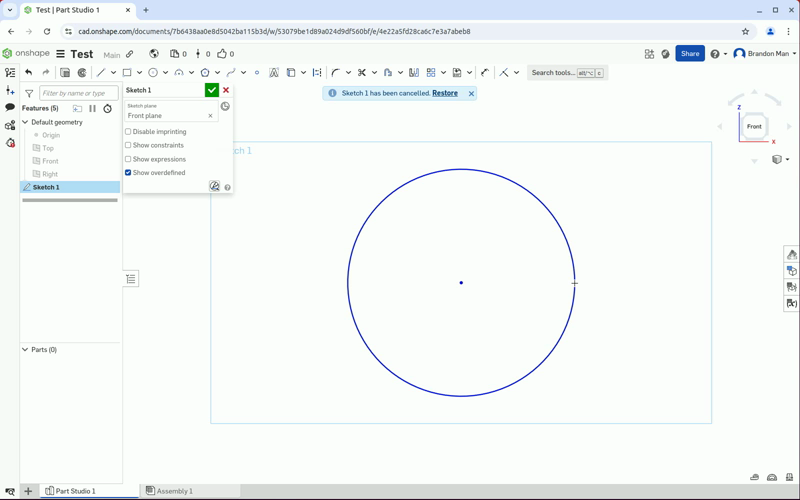
mouse_move(461, 282)
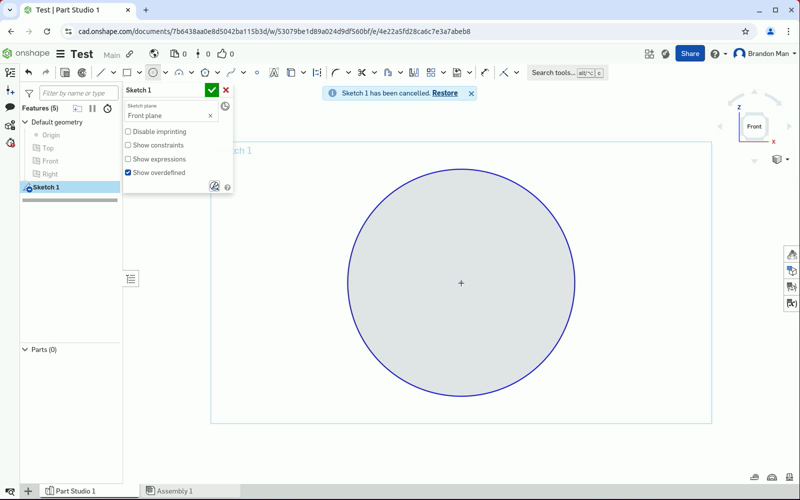
click(461, 282)
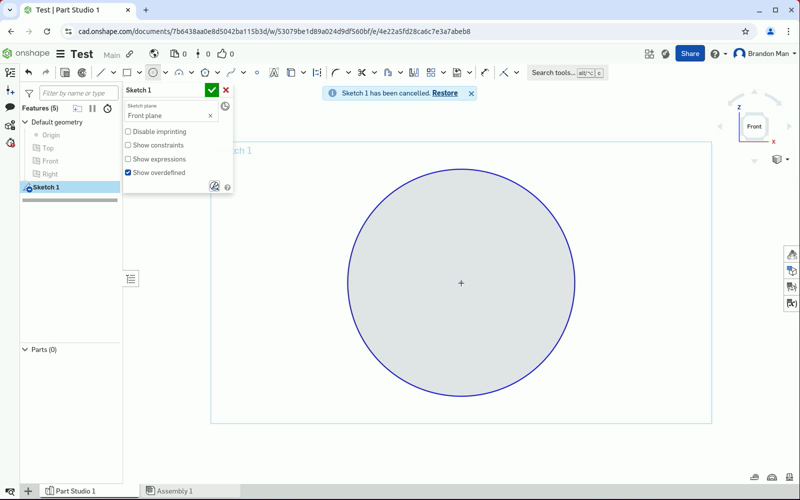
key_up(shift)
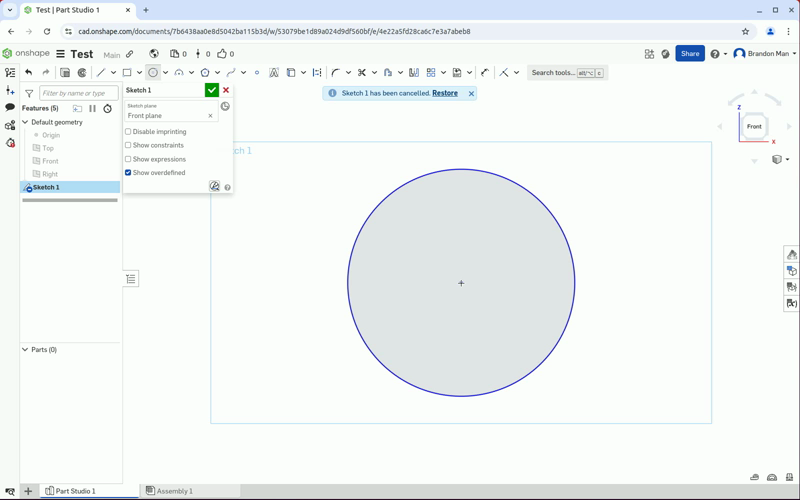
mouse_move(560, 282)
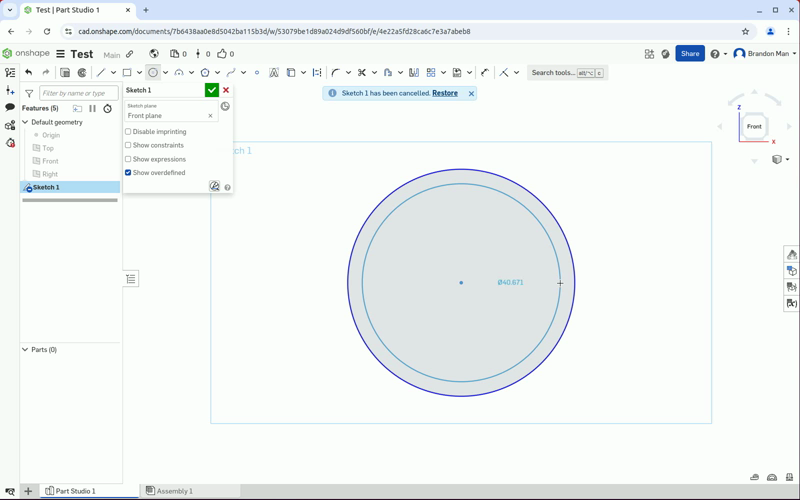
click(560, 282)
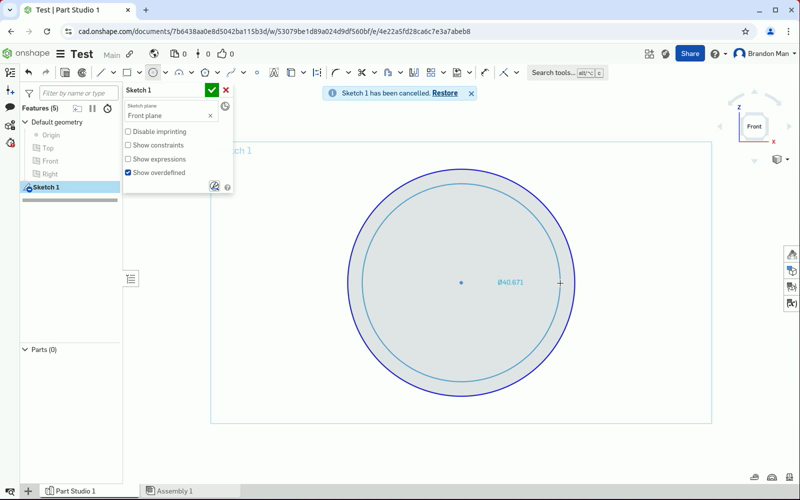
key(esc)
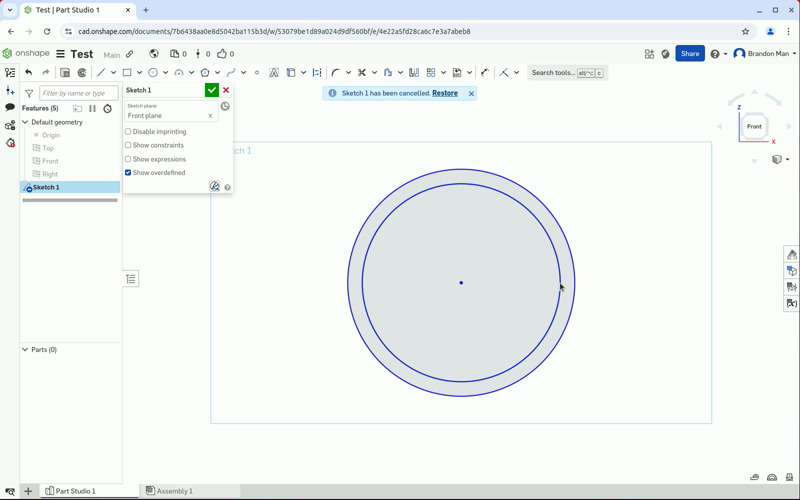
mouse_move(446, 388)
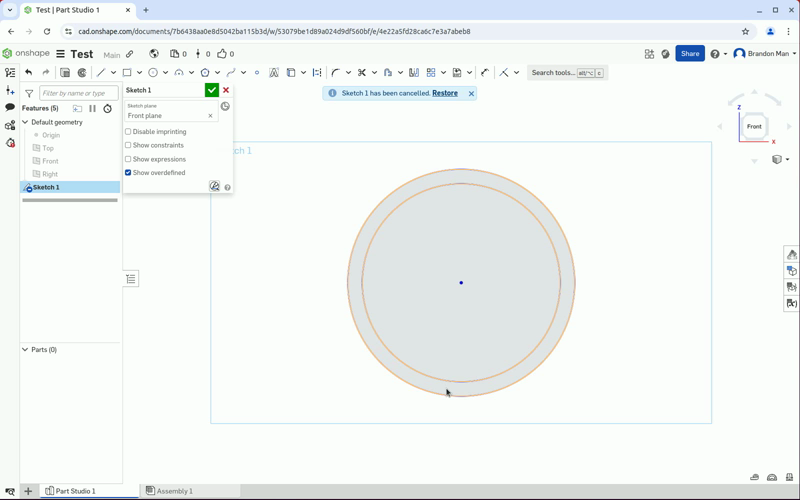
click(446, 388)
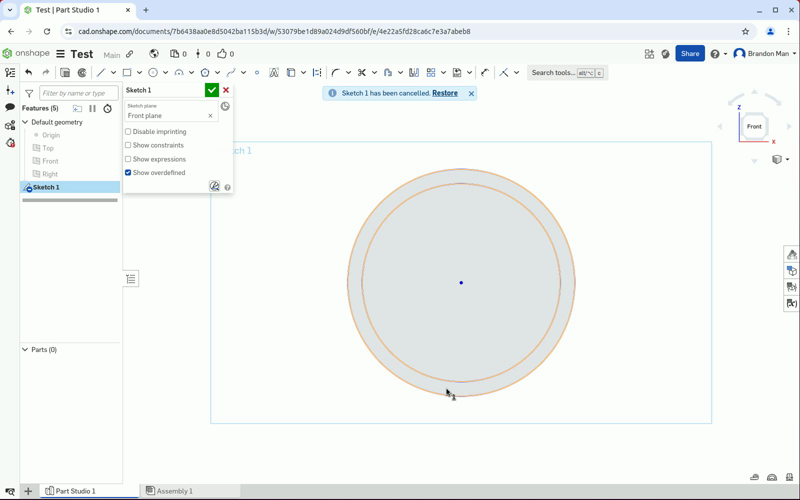
mouse_move(73, 352)
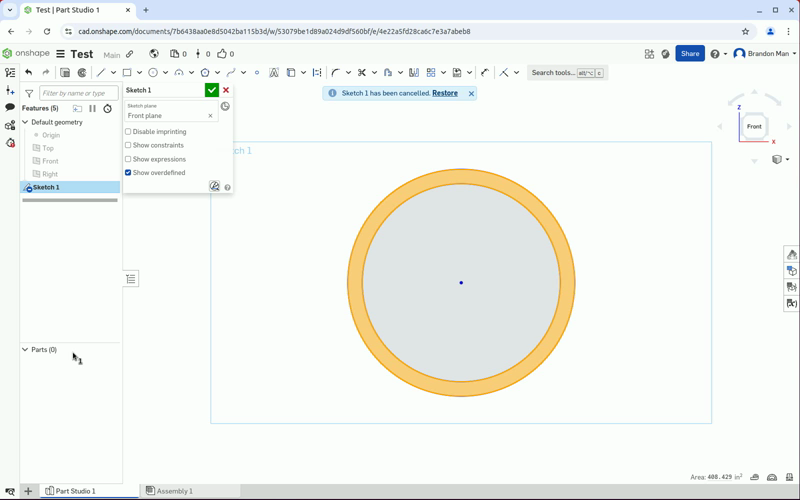
key(shift+y)
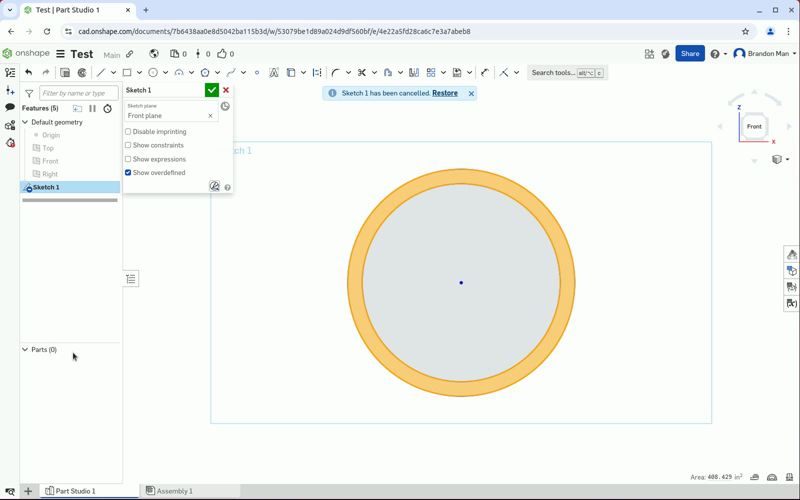
key(shift+e)
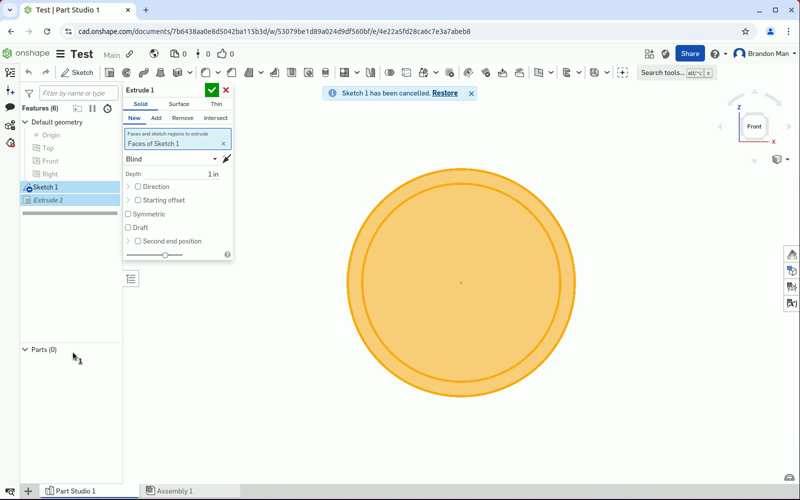
mouse_move(143, 106)
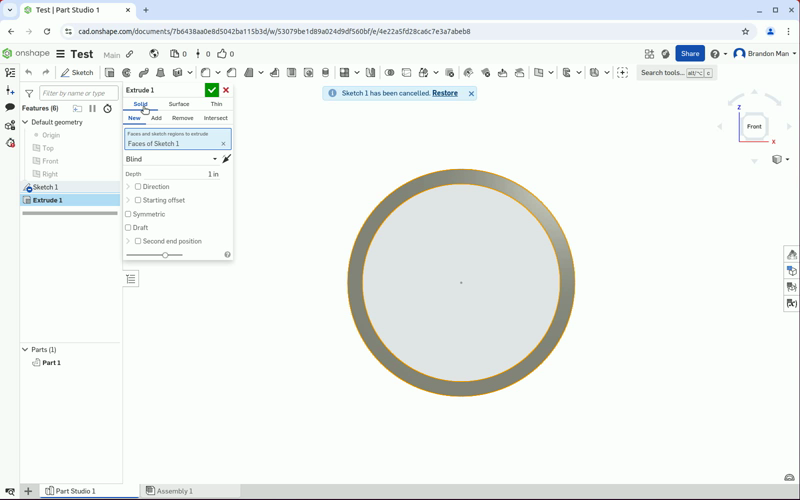
click(143, 106)
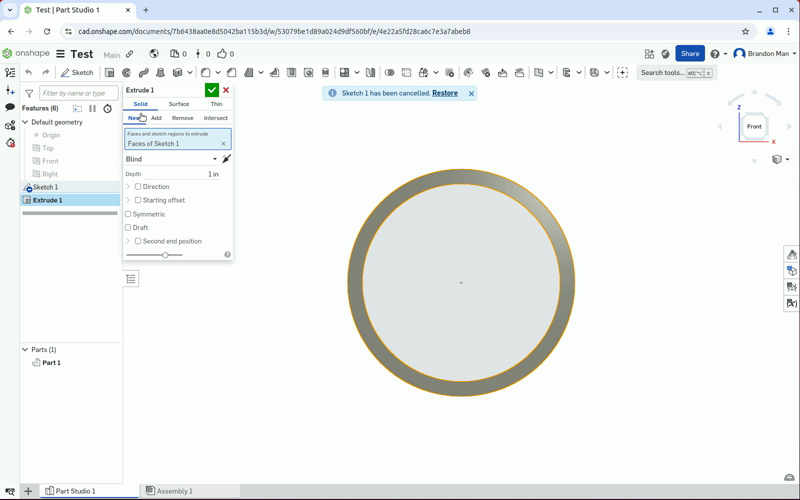
mouse_move(137, 120)
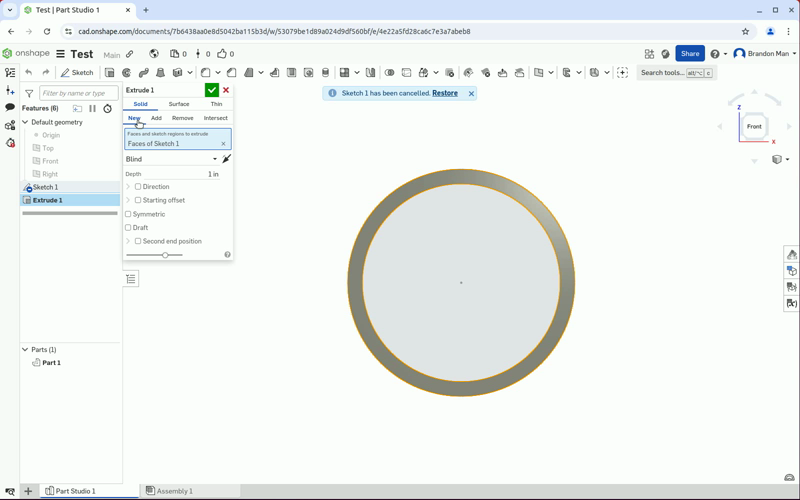
click(137, 120)
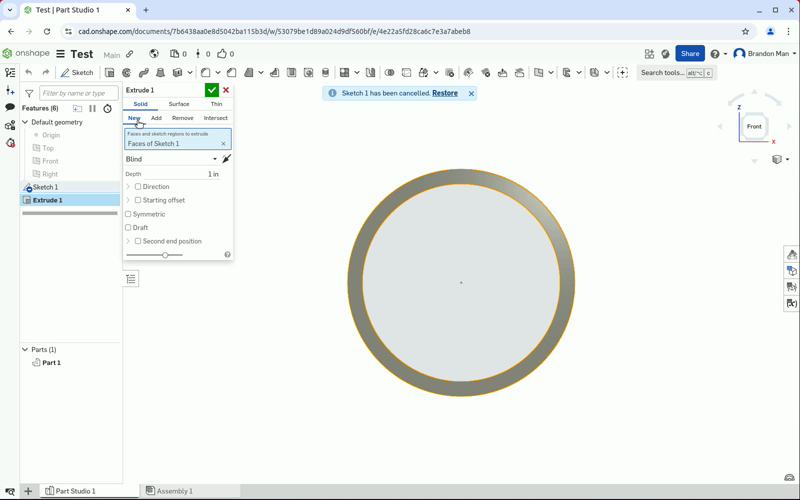
key(tab, 4)
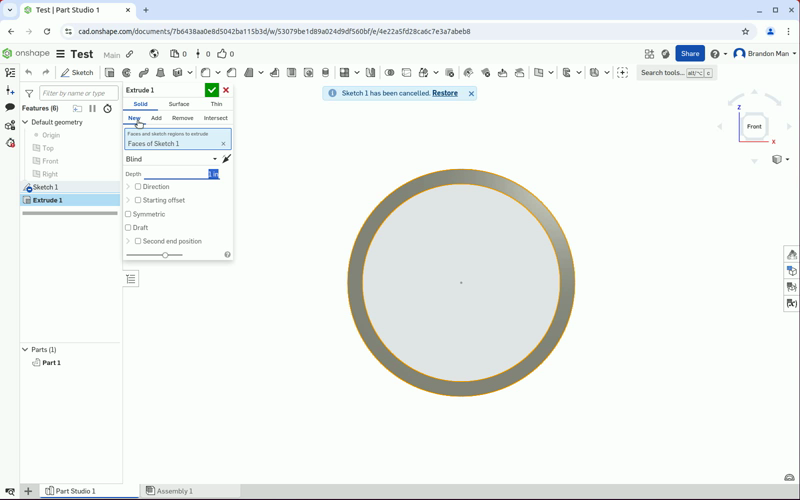
text(1.204)
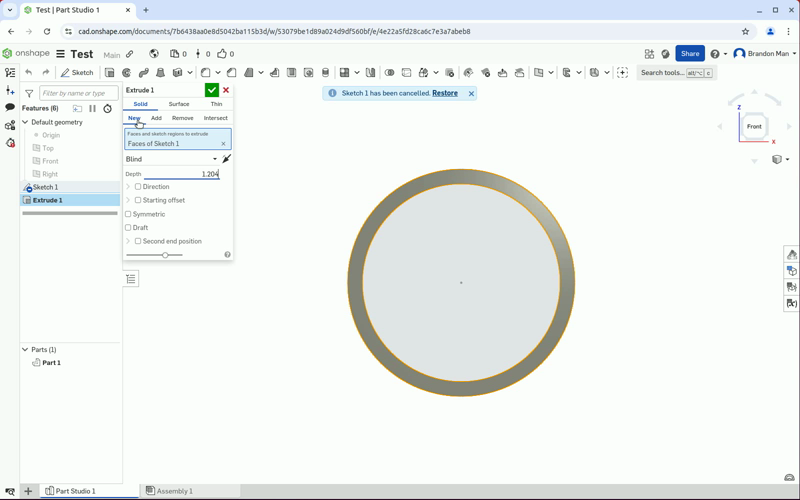
key(enter)
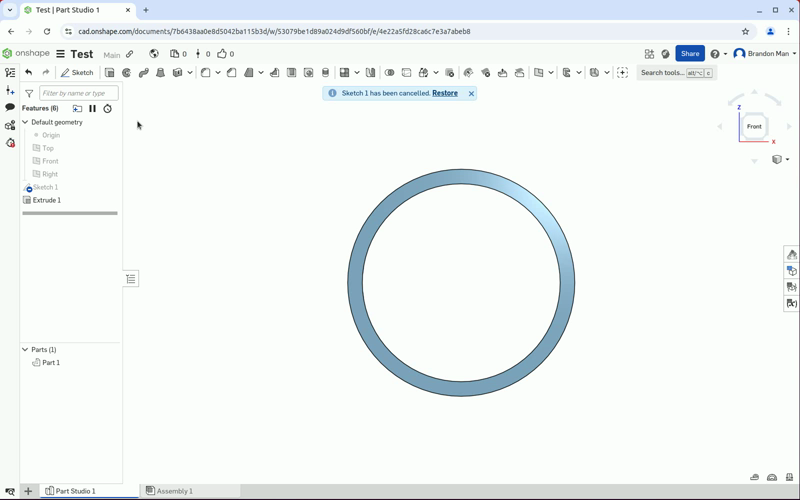
key(shift+h)
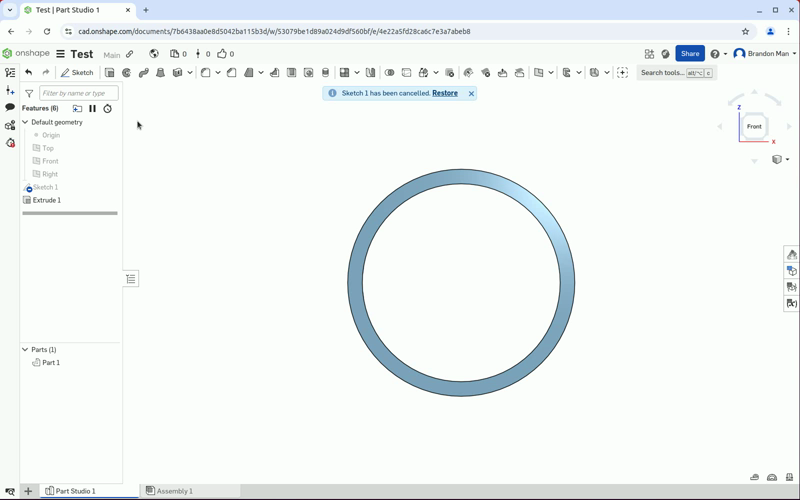
key(shift+h)
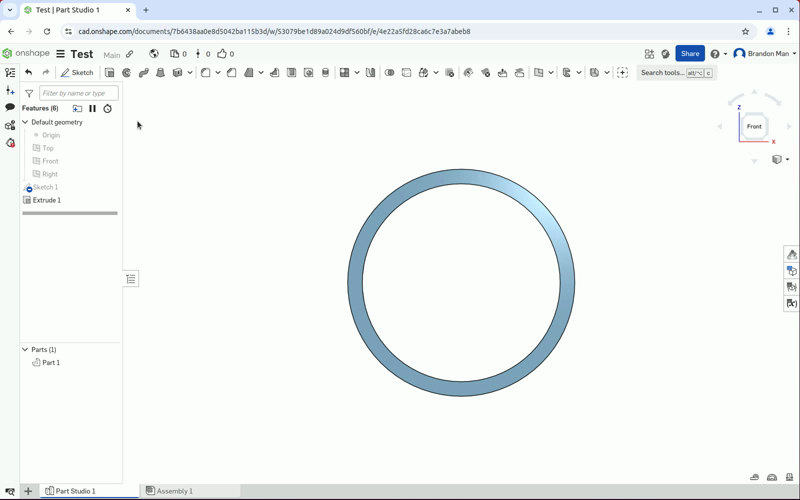
mouse_move(73, 189)
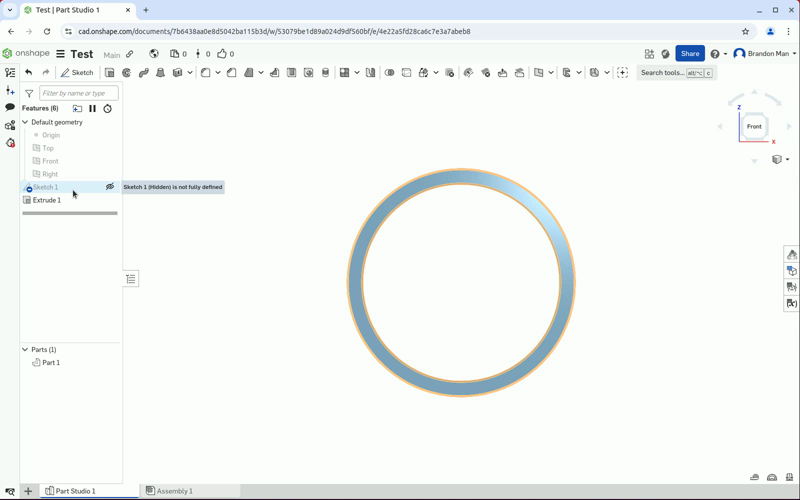
click(73, 189)
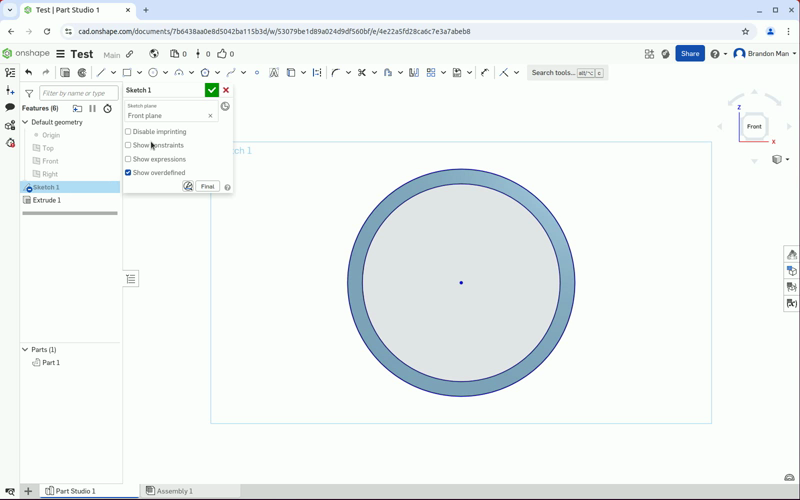
mouse_move(229, 92)
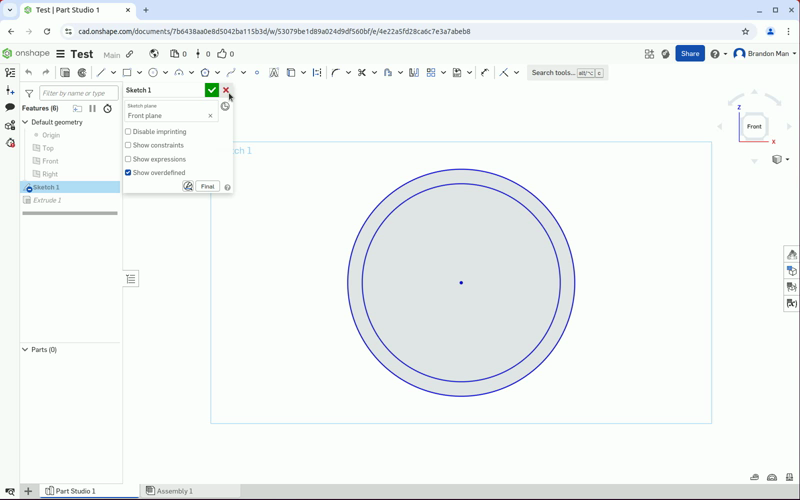
click(229, 92)
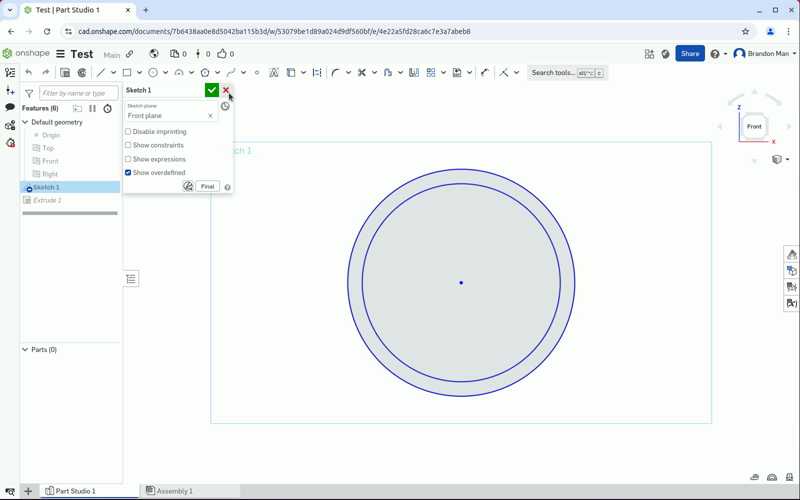
key(shift+s)
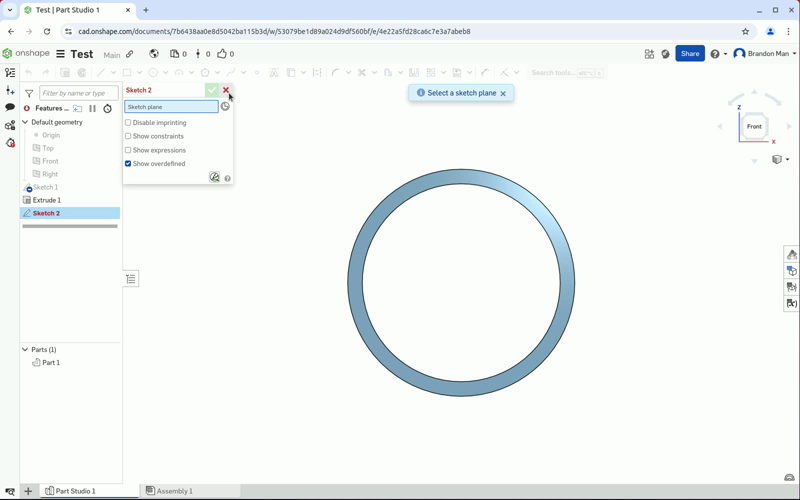
mouse_move(73, 163)
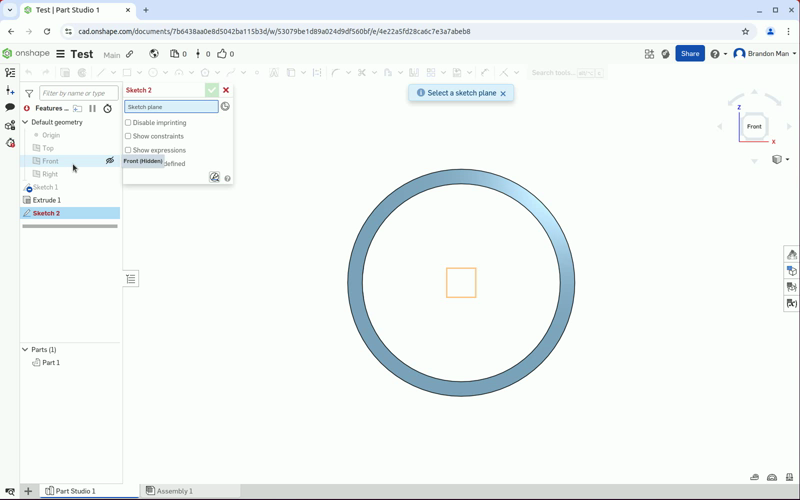
click(73, 163)
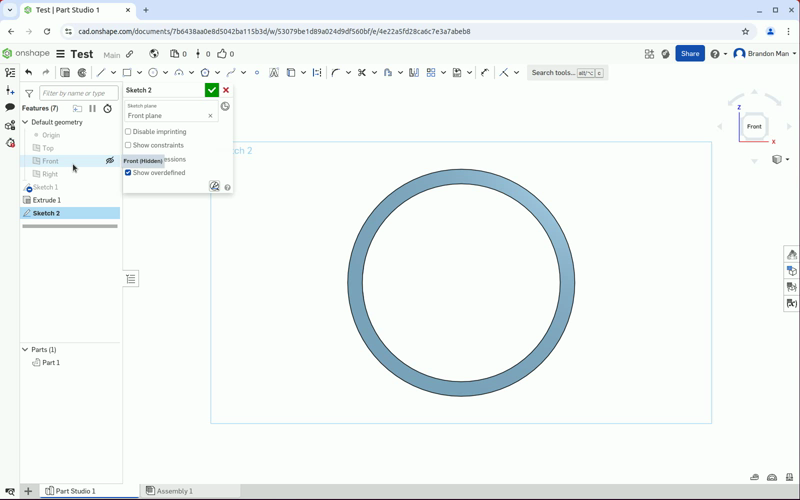
mouse_move(73, 352)
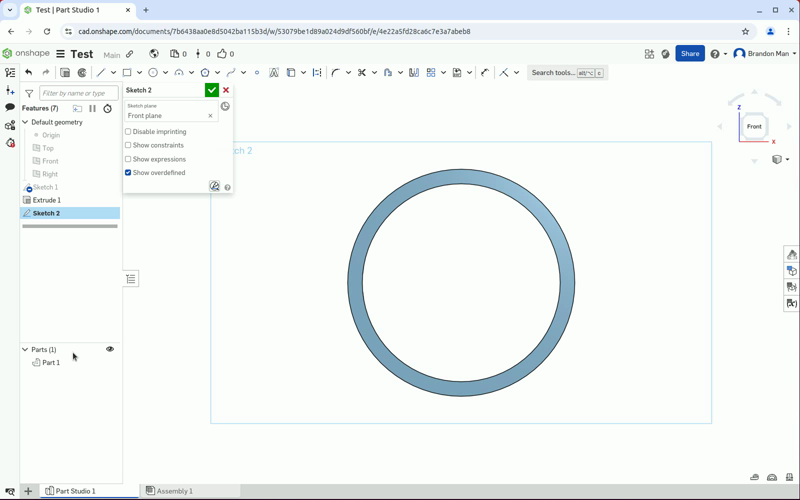
key(y)
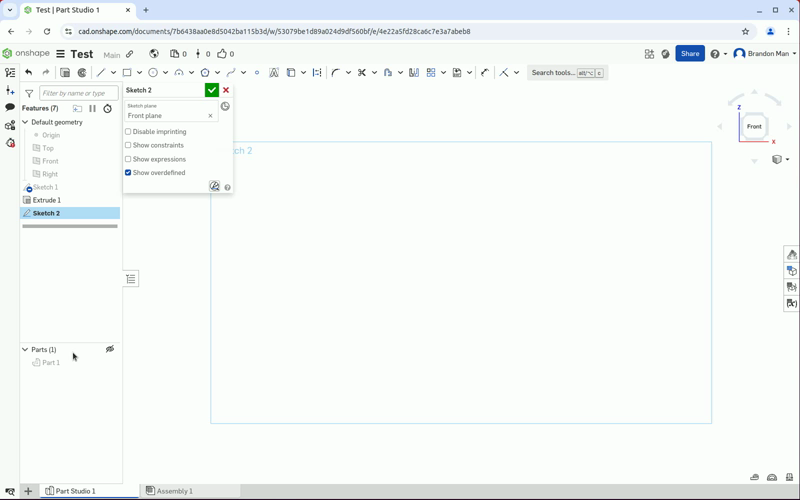
key(c)
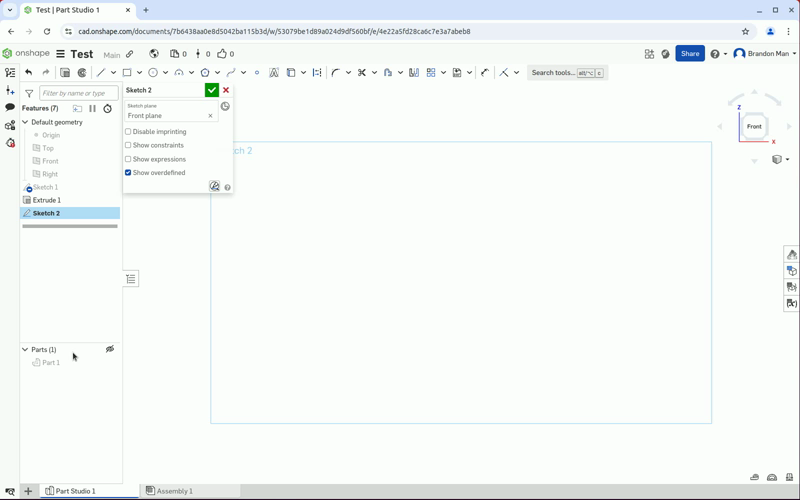
key_down(shift)
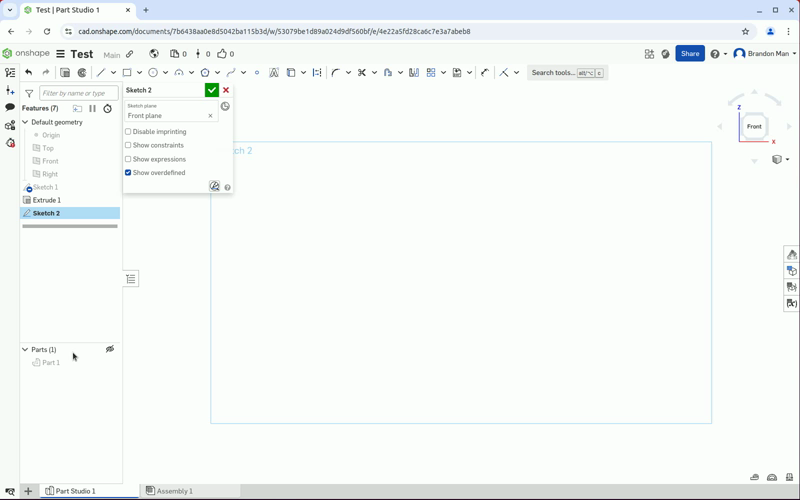
mouse_move(460, 282)
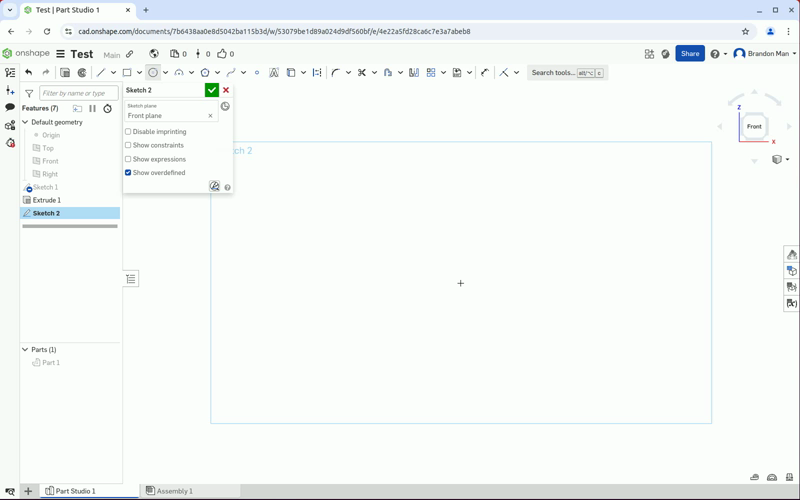
click(460, 282)
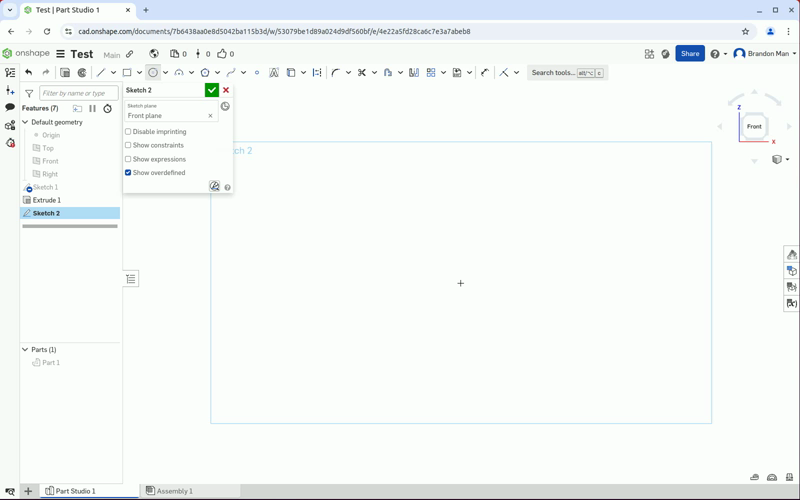
key_up(shift)
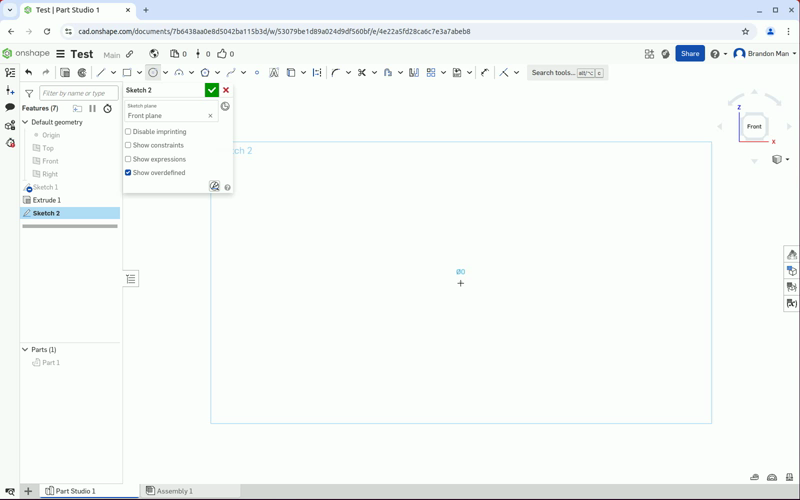
mouse_move(561, 282)
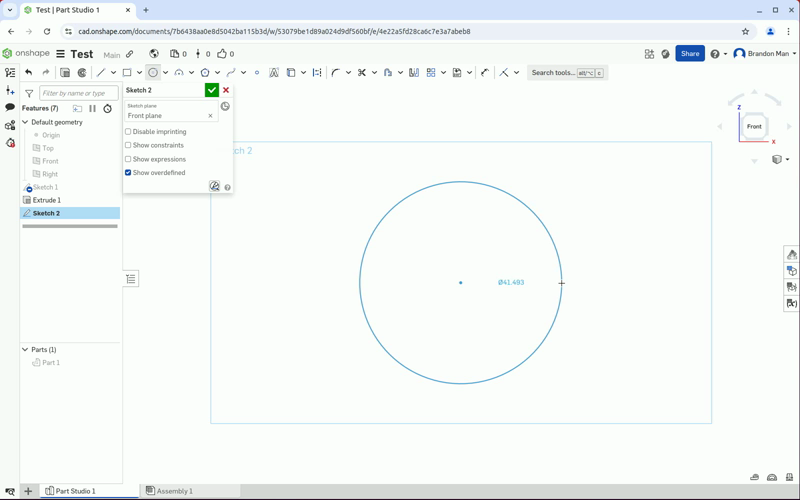
click(561, 282)
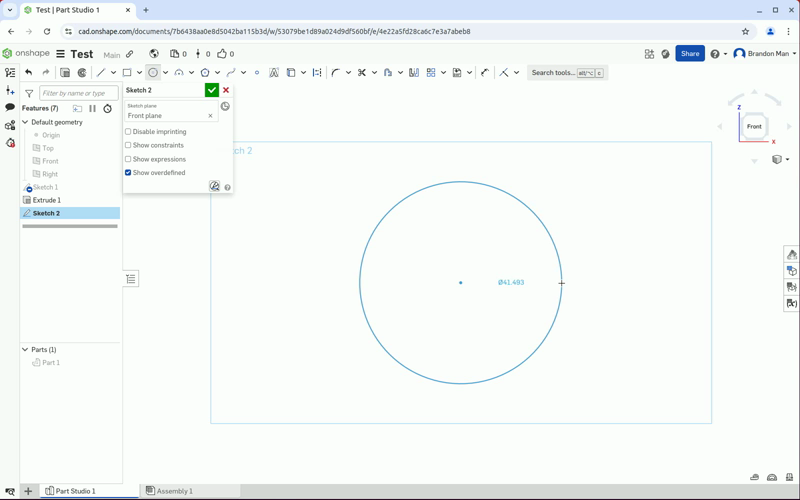
key(esc)
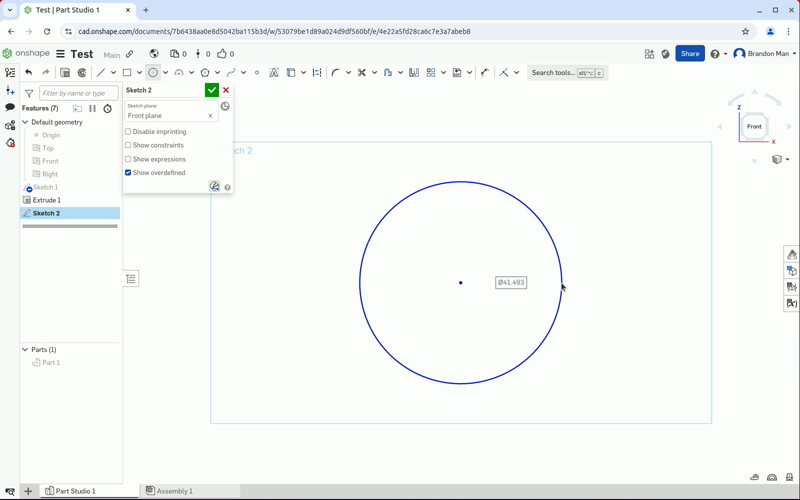
key(c)
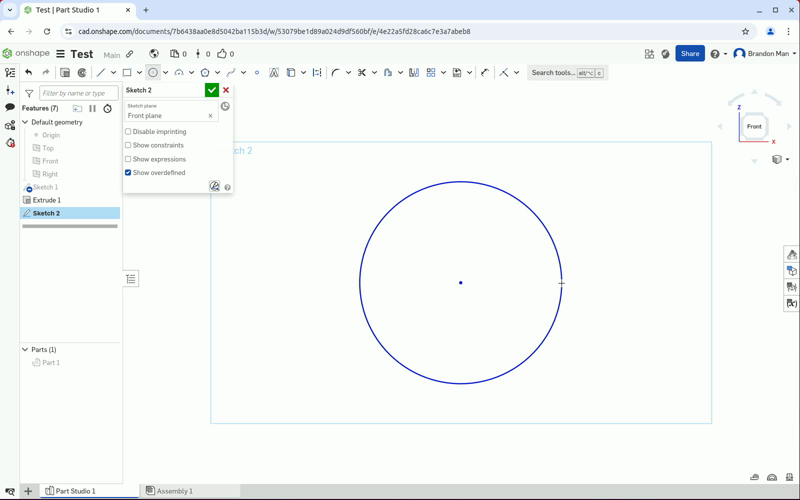
key_down(shift)
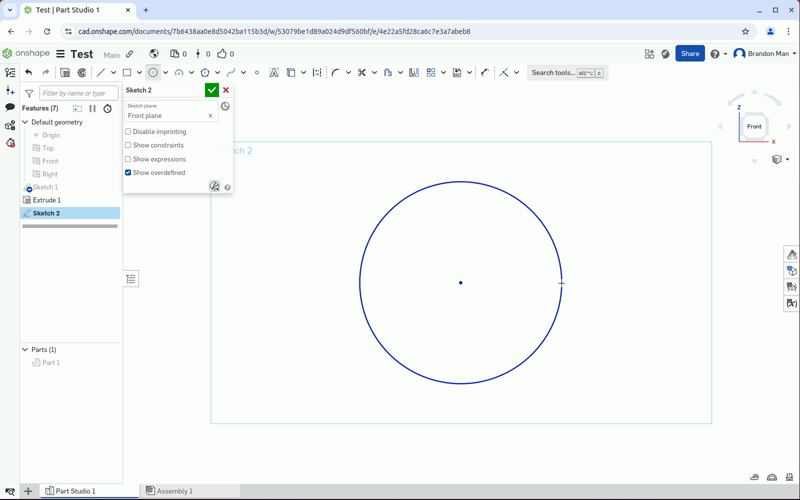
mouse_move(460, 282)
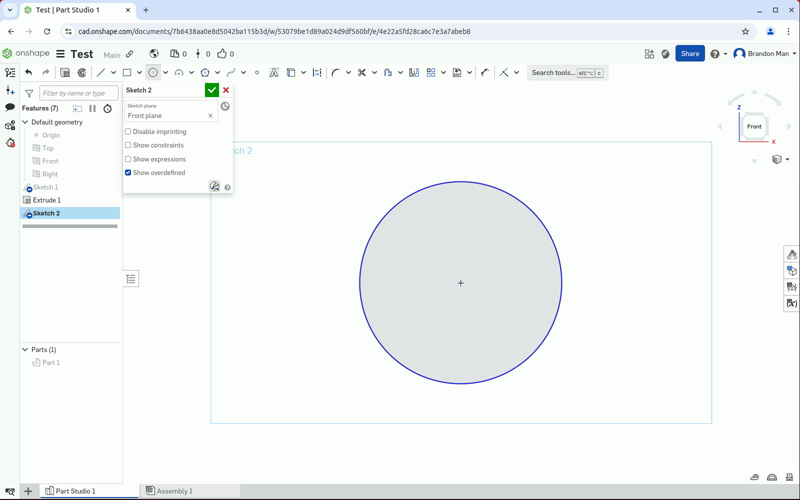
click(460, 282)
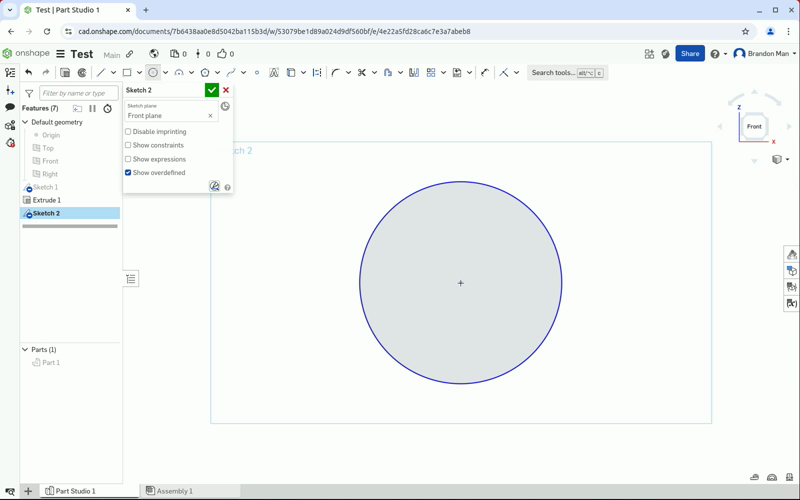
key_up(shift)
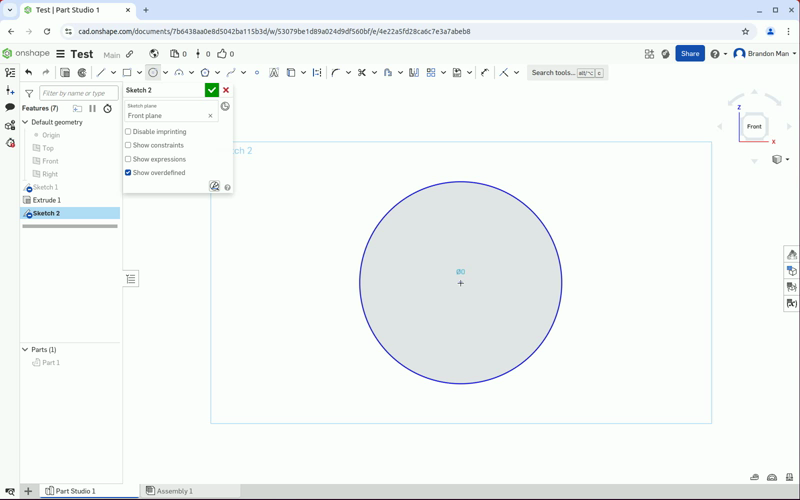
mouse_move(517, 282)
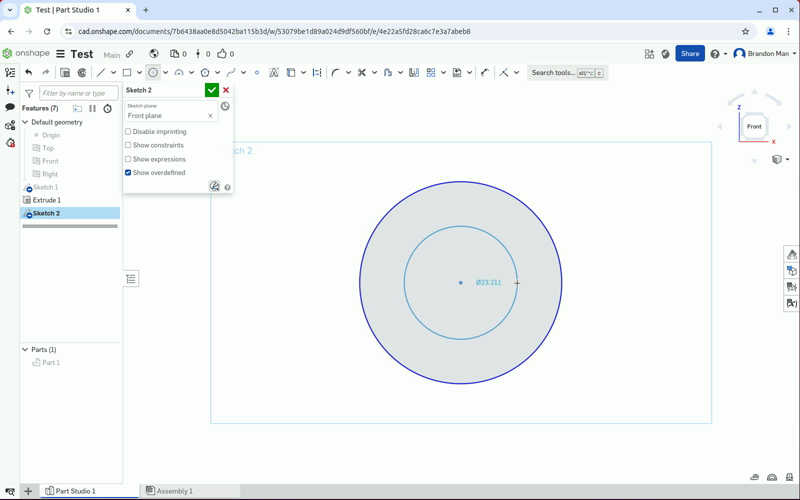
click(517, 282)
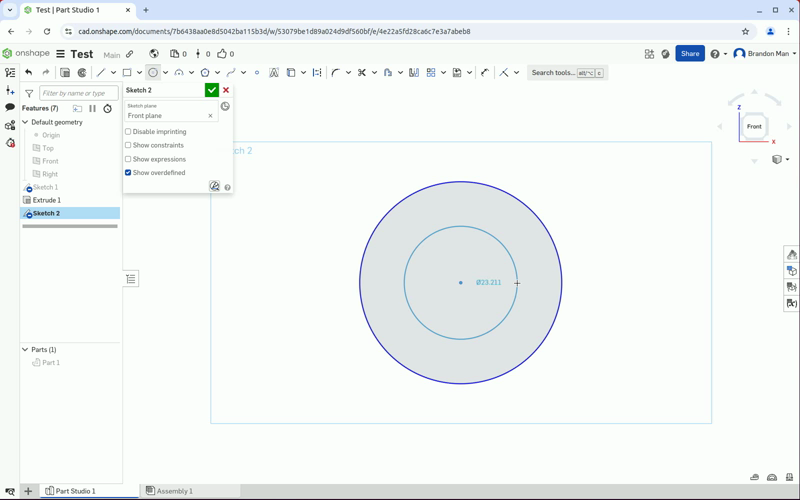
key(esc)
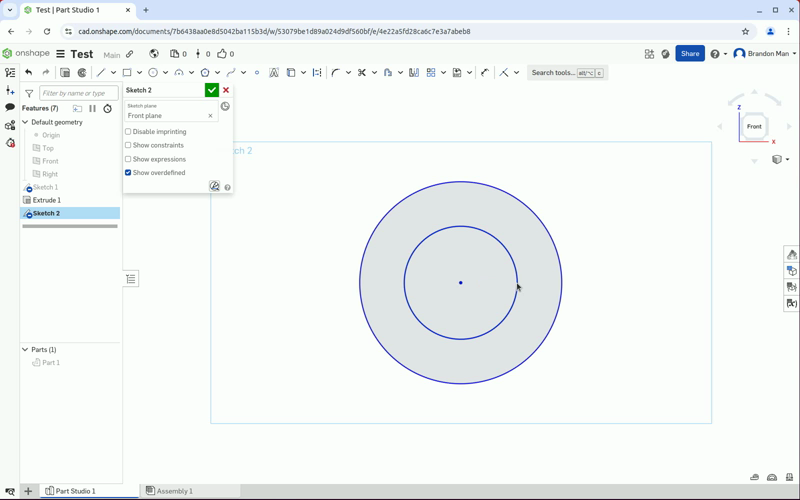
mouse_move(413, 346)
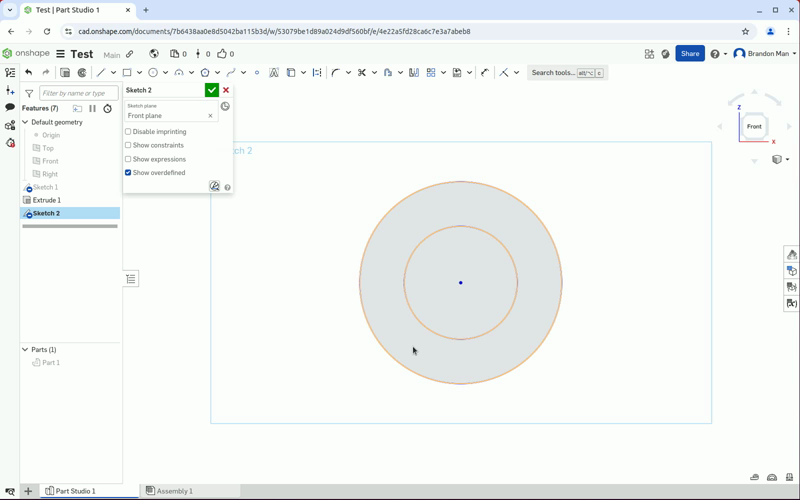
click(413, 346)
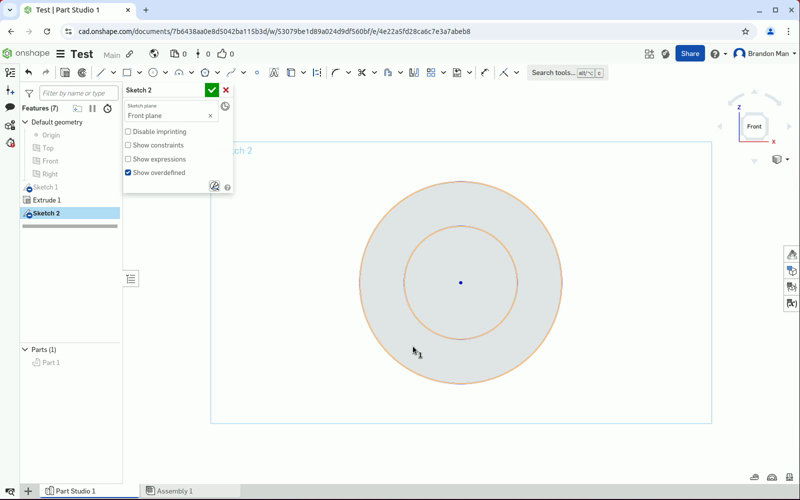
mouse_move(73, 352)
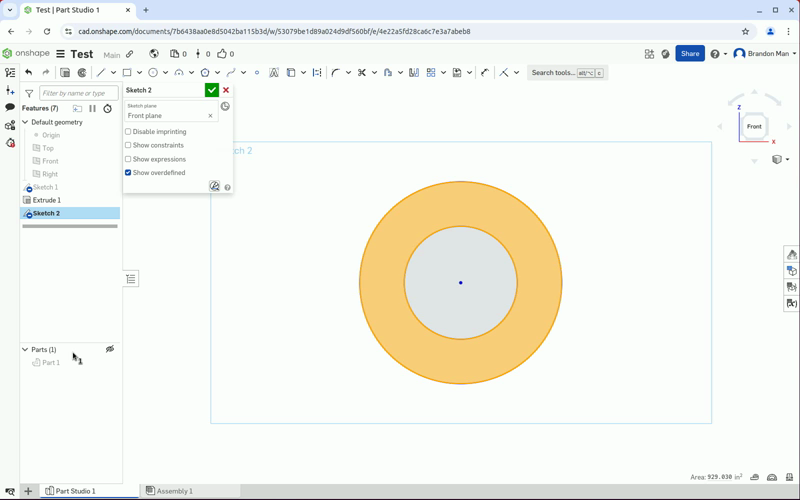
key(shift+y)
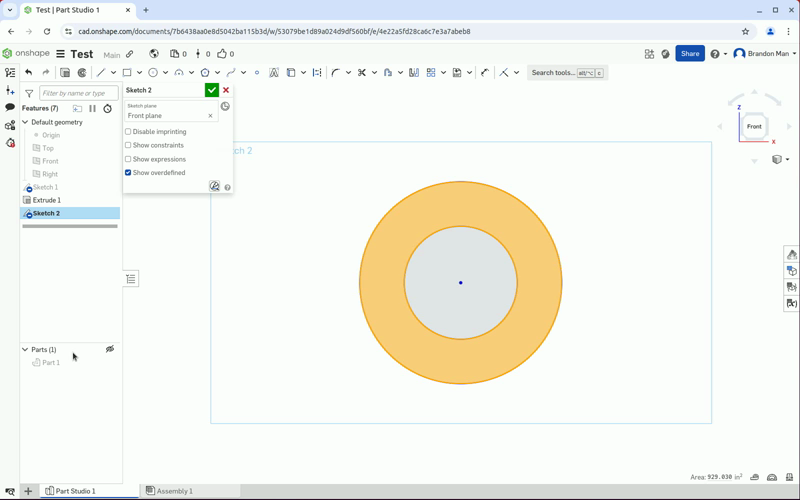
key(shift+e)
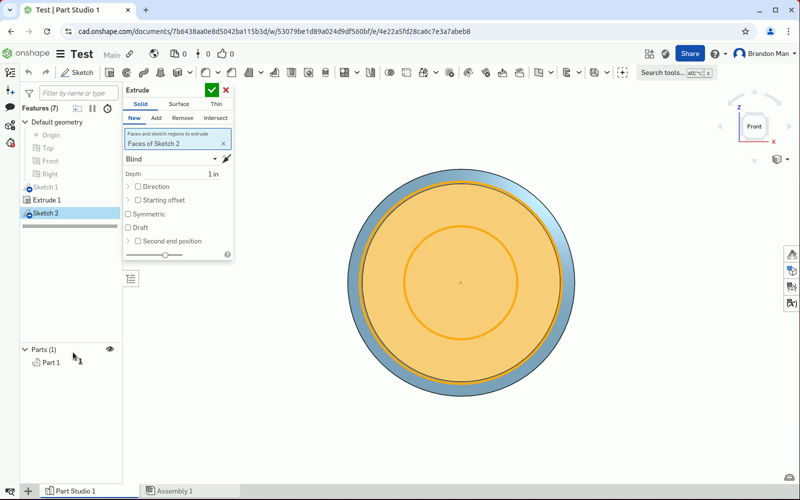
mouse_move(143, 106)
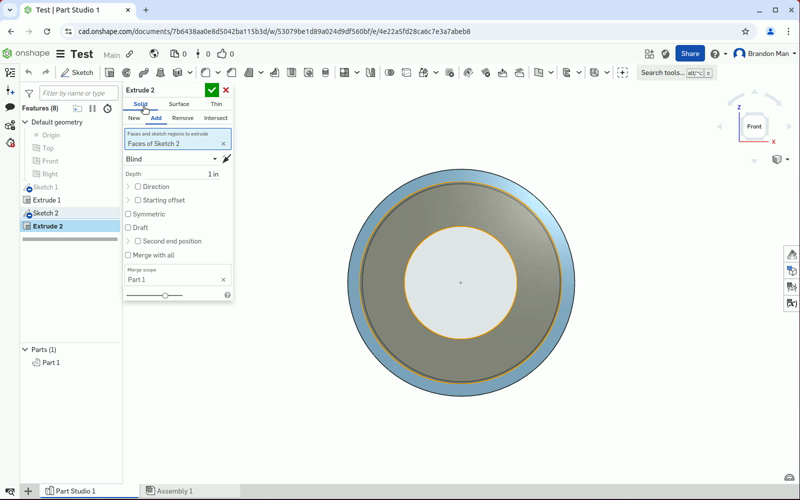
click(143, 106)
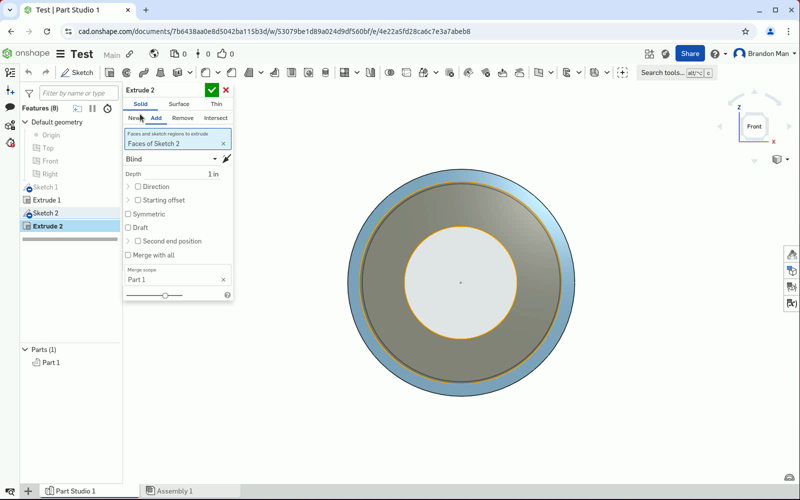
mouse_move(137, 120)
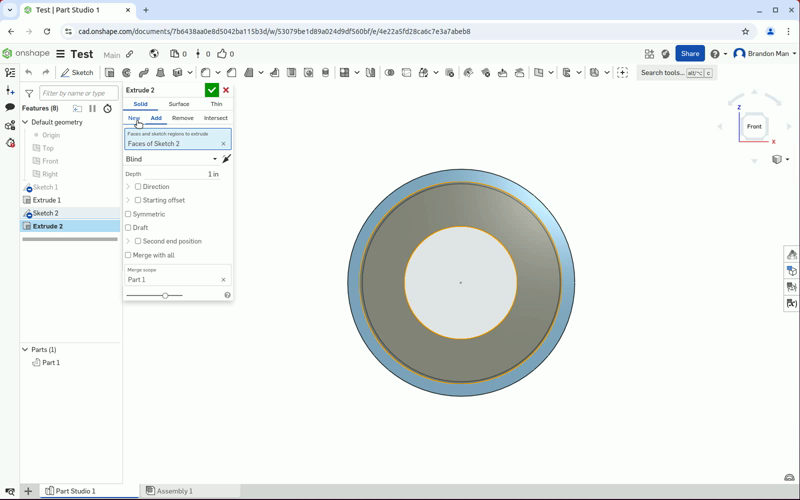
click(137, 120)
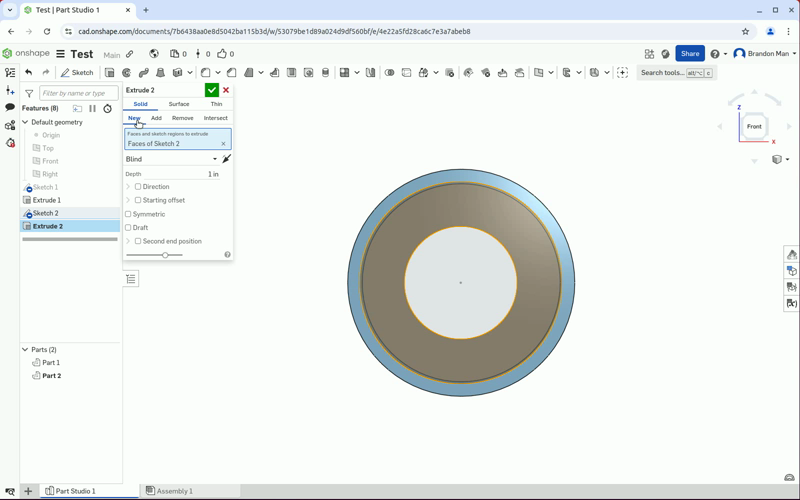
key(tab, 4)
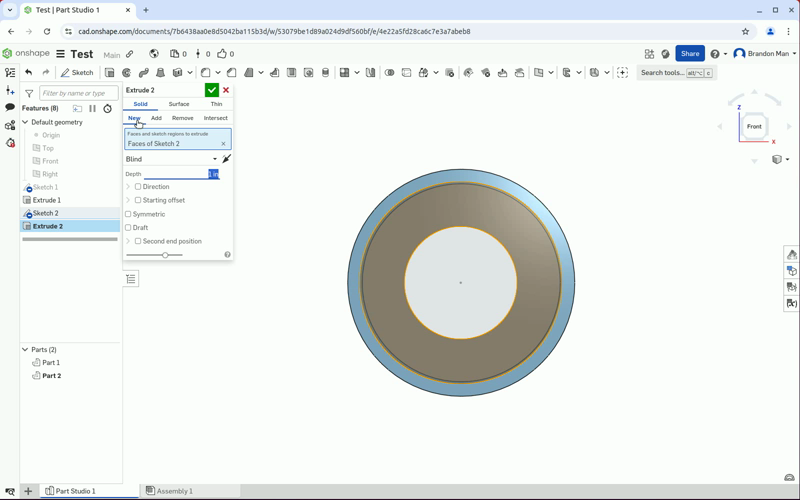
text(1.204)
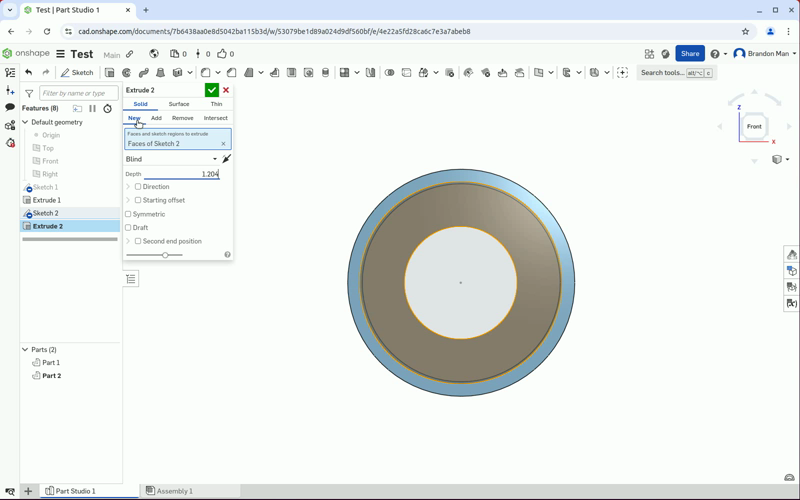
key(enter)
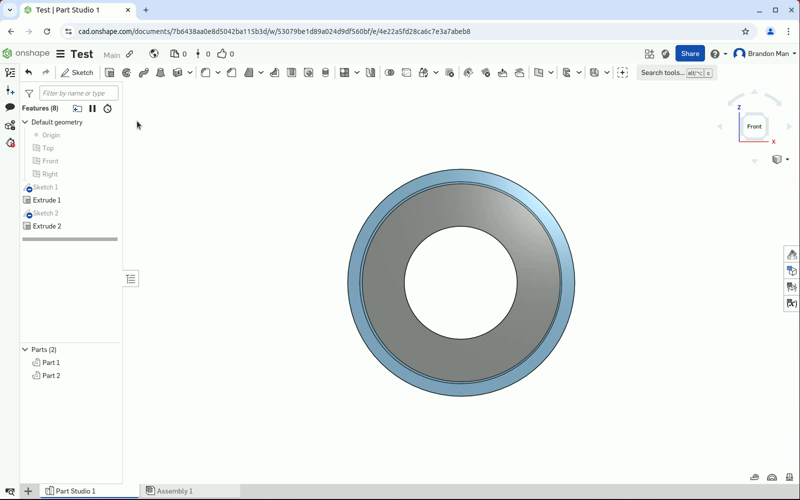
key(shift+h)
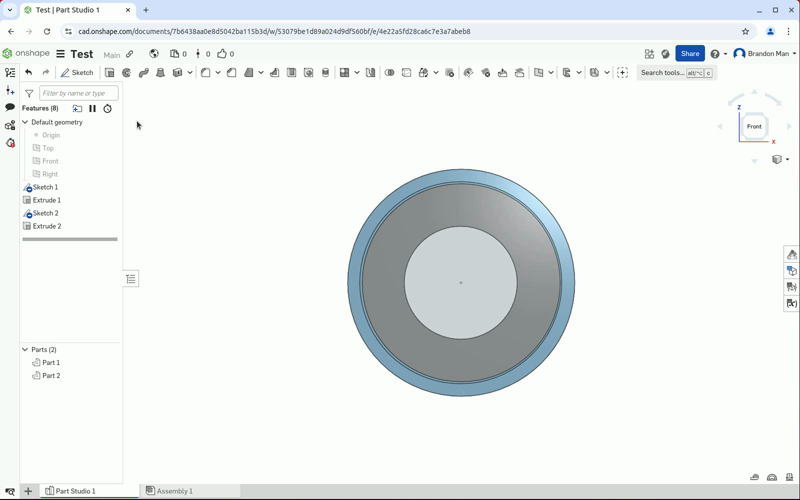
key(shift+h)
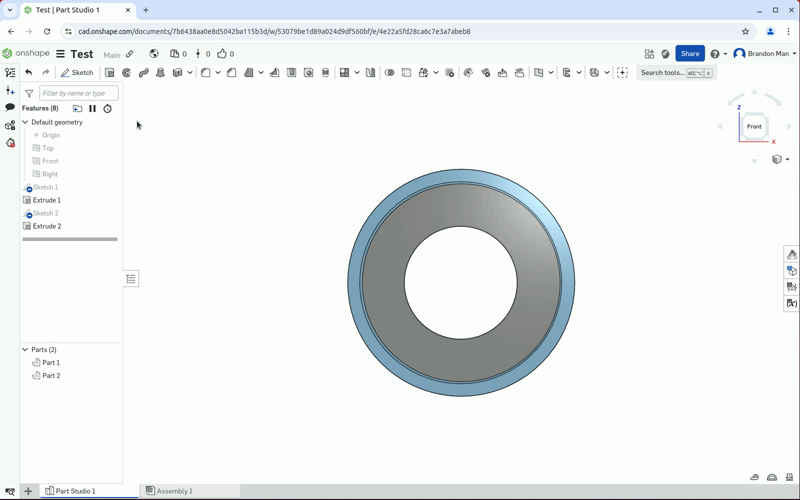
mouse_move(73, 189)
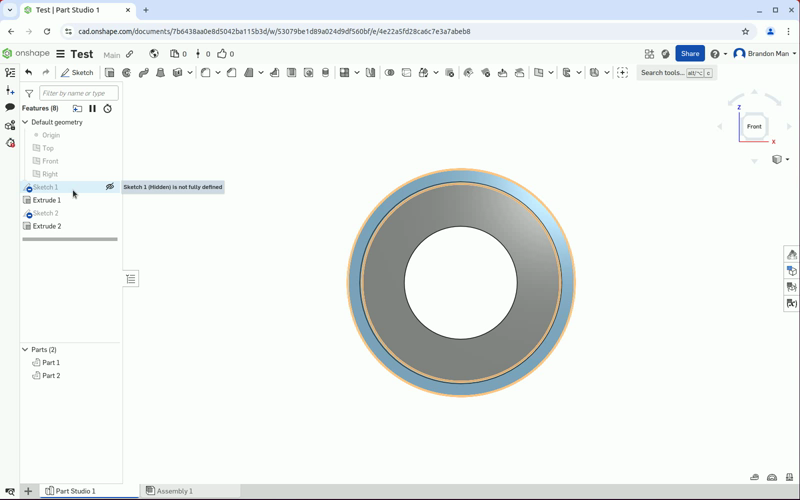
click(73, 189)
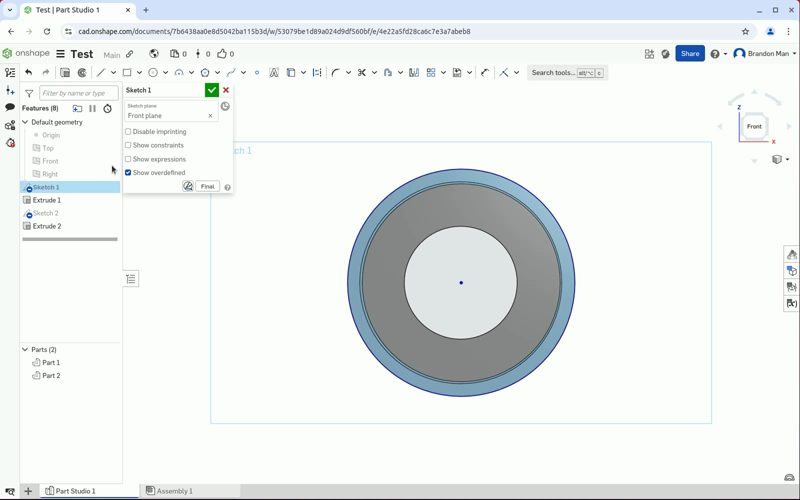
mouse_move(229, 92)
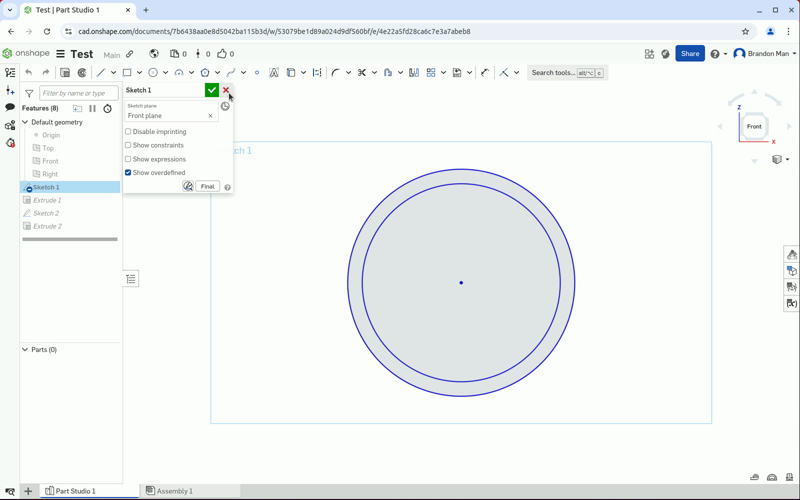
click(229, 92)
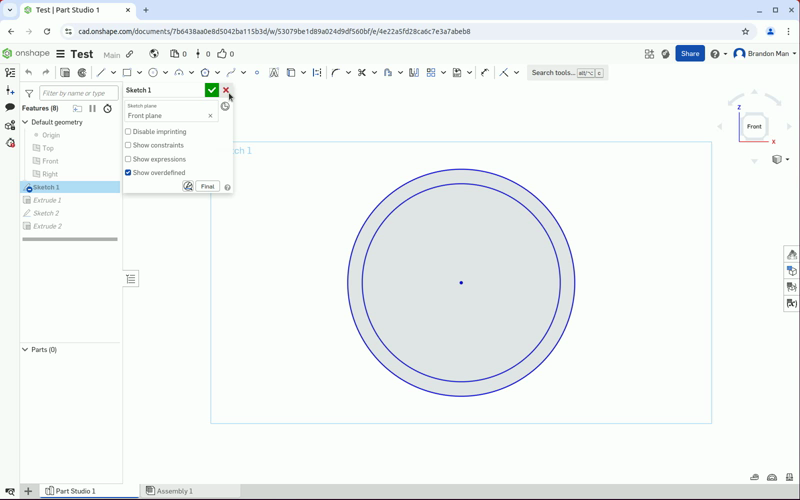
key(shift+s)
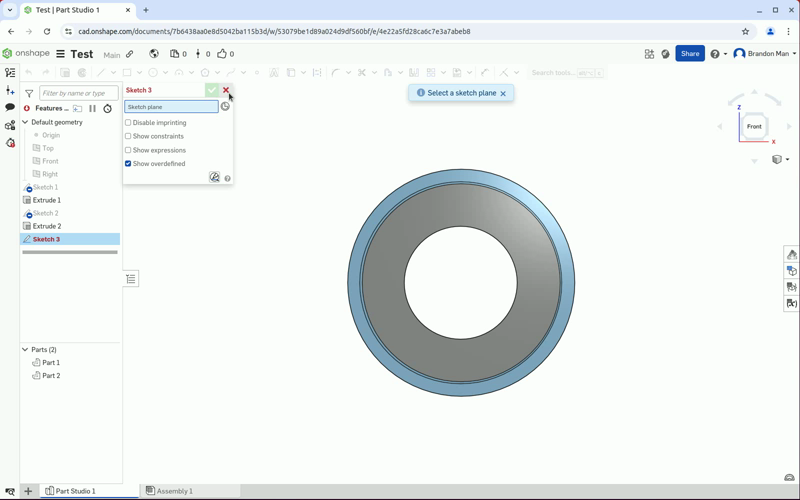
mouse_move(73, 163)
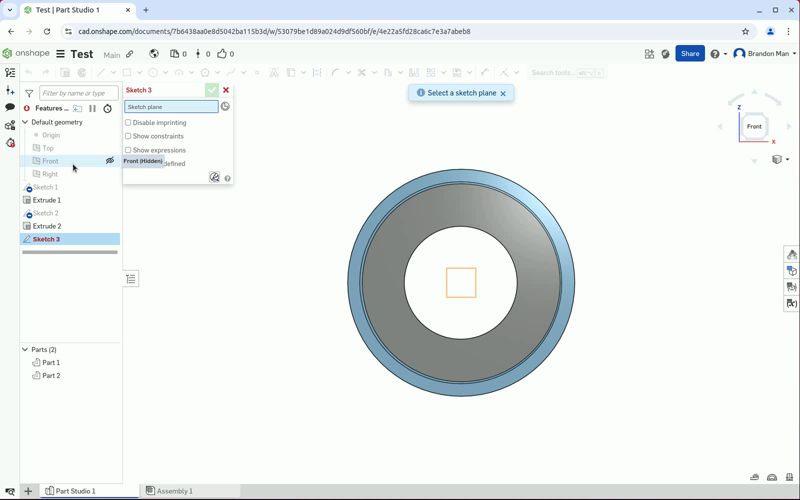
click(73, 163)
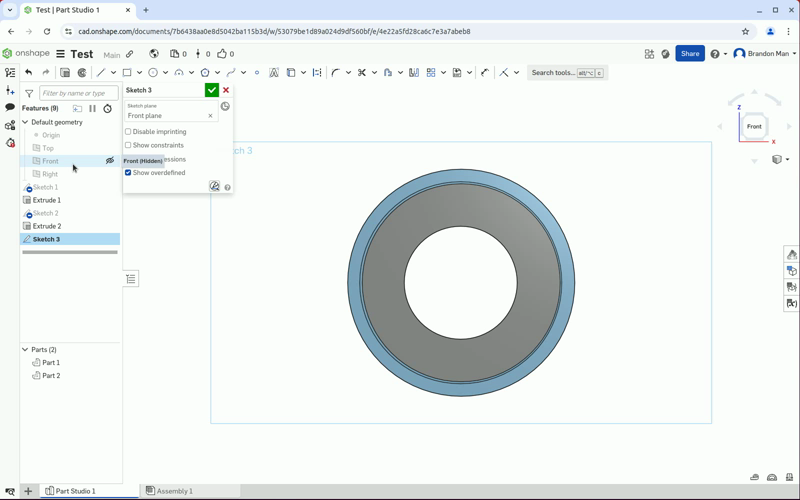
mouse_move(73, 352)
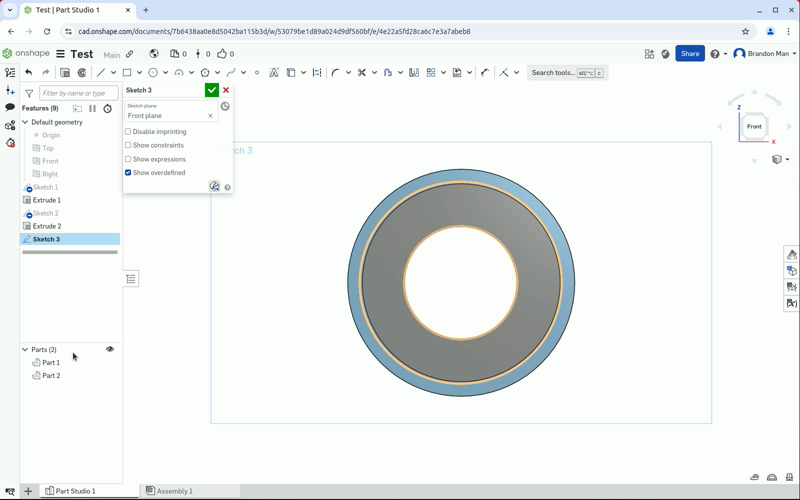
key(y)
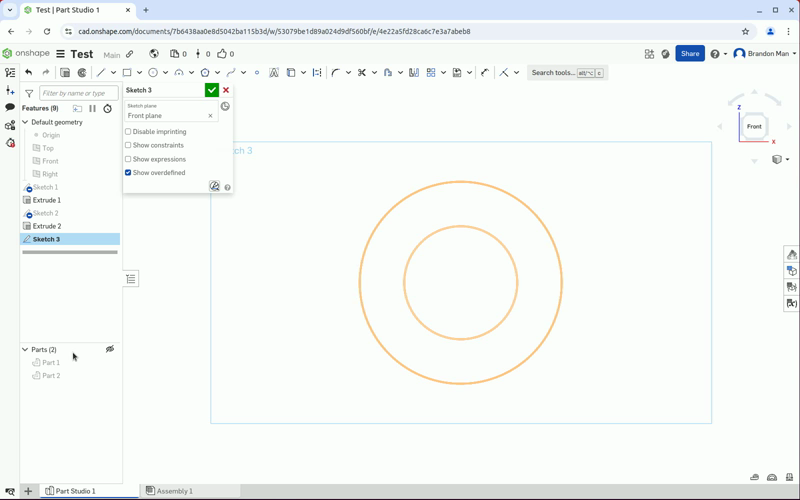
key(c)
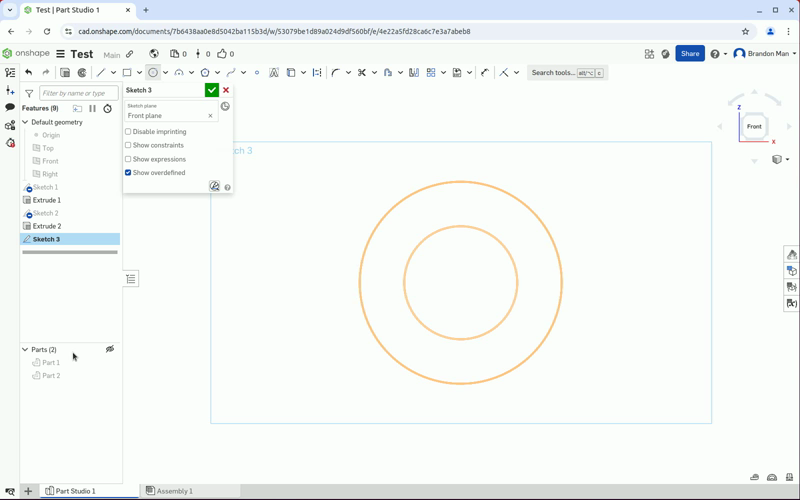
key_down(shift)
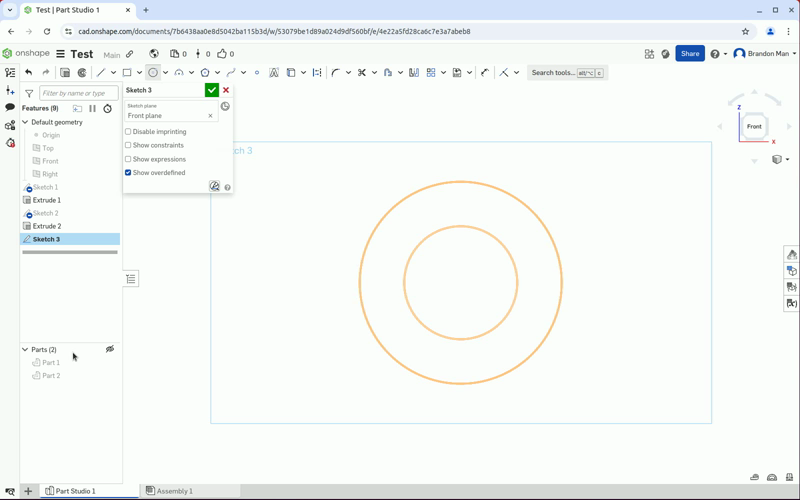
mouse_move(461, 282)
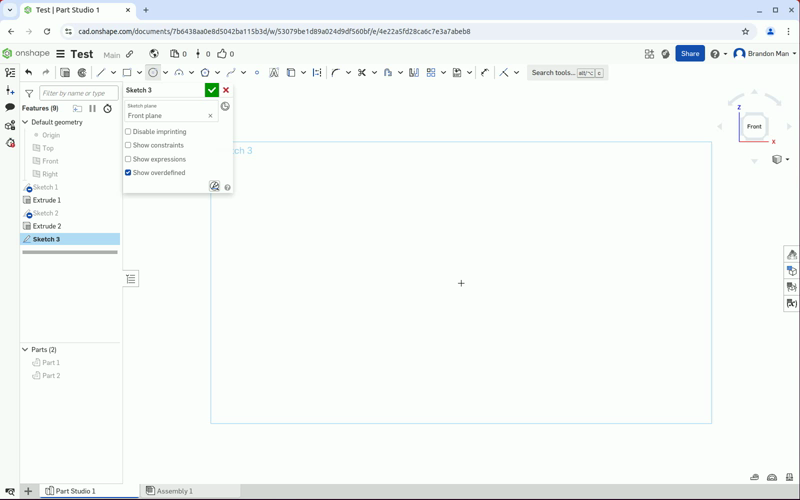
click(461, 282)
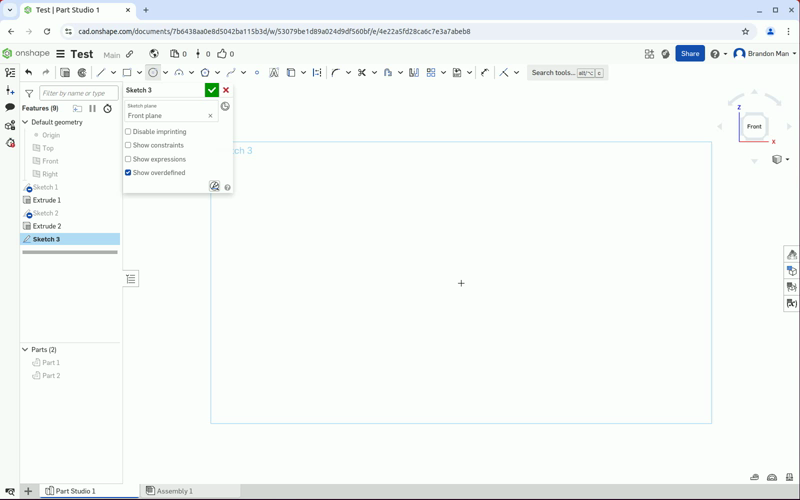
key_up(shift)
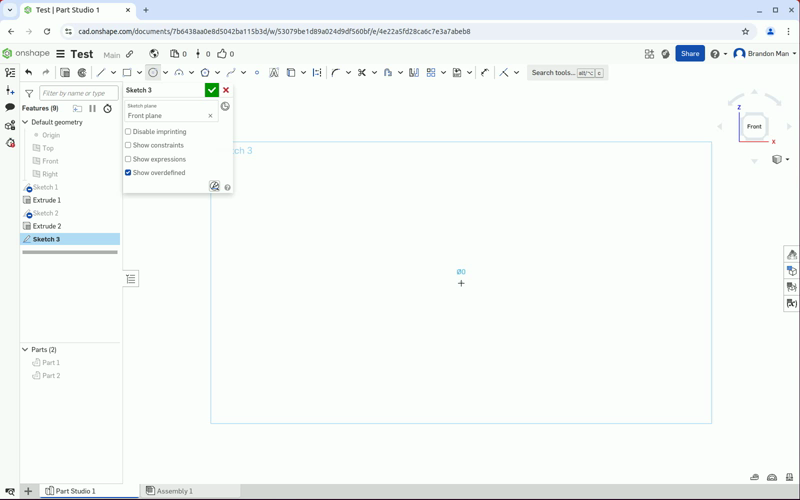
mouse_move(574, 282)
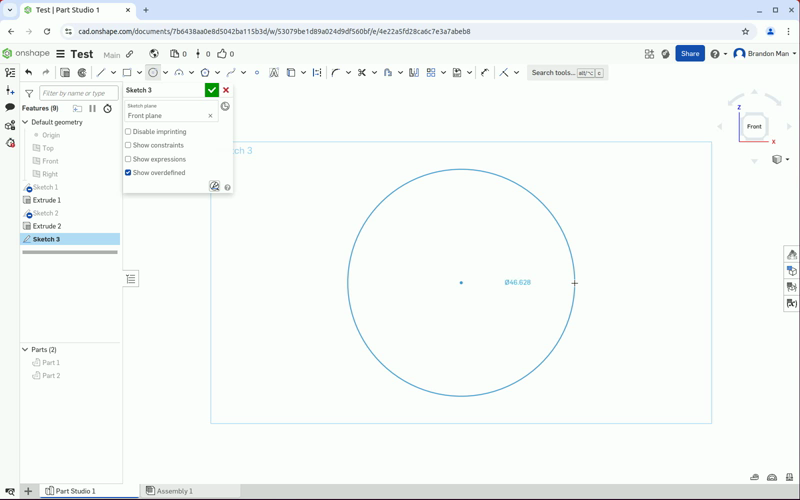
click(574, 282)
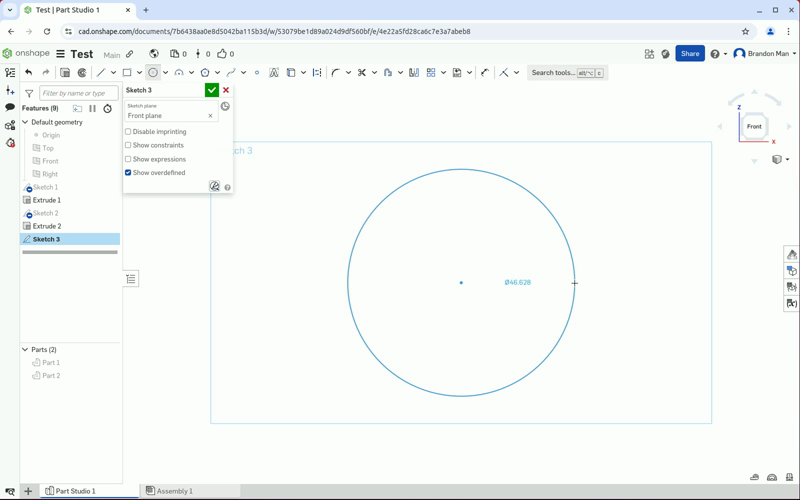
key(esc)
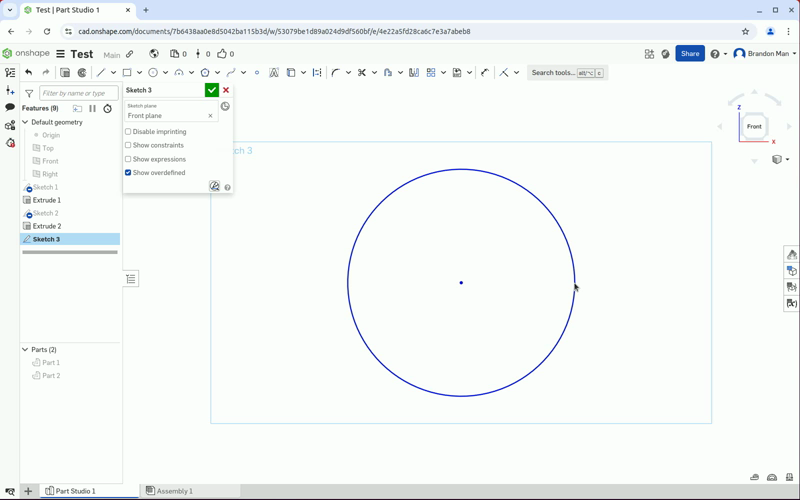
key(c)
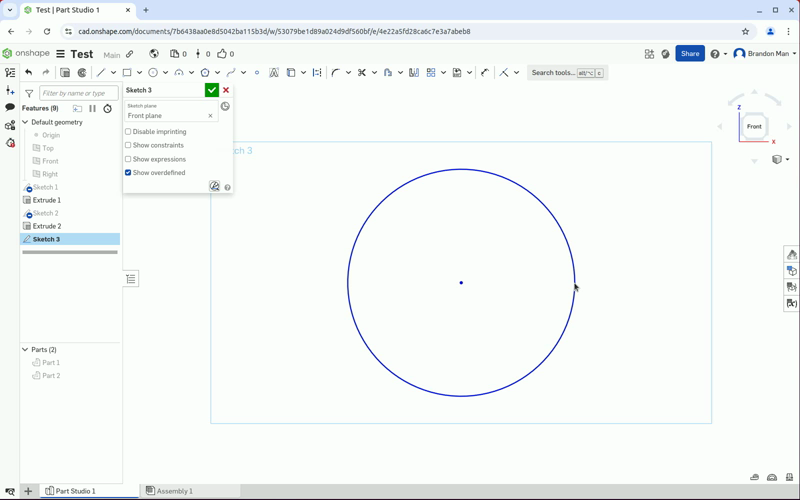
key_down(shift)
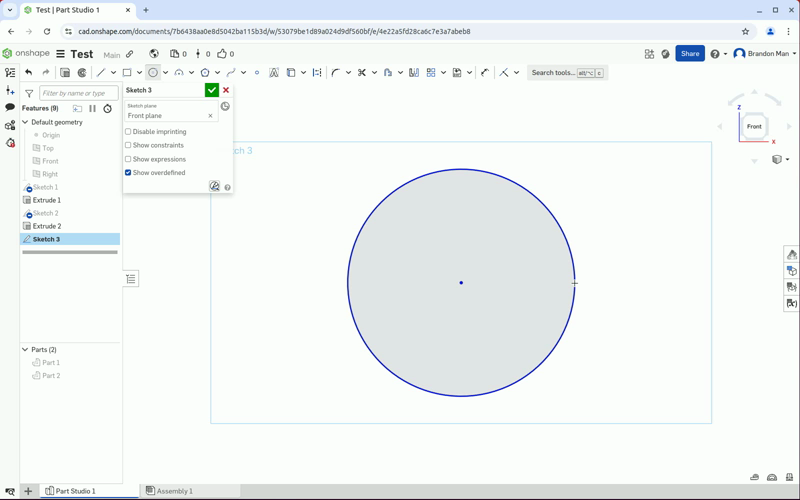
mouse_move(461, 282)
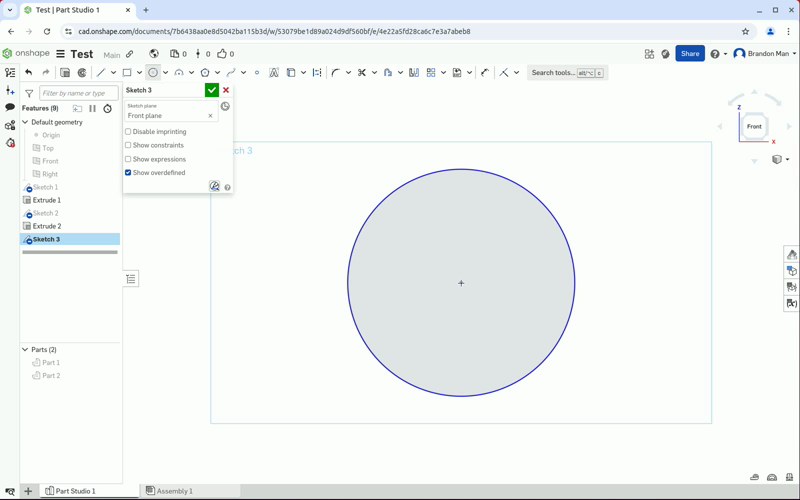
click(461, 282)
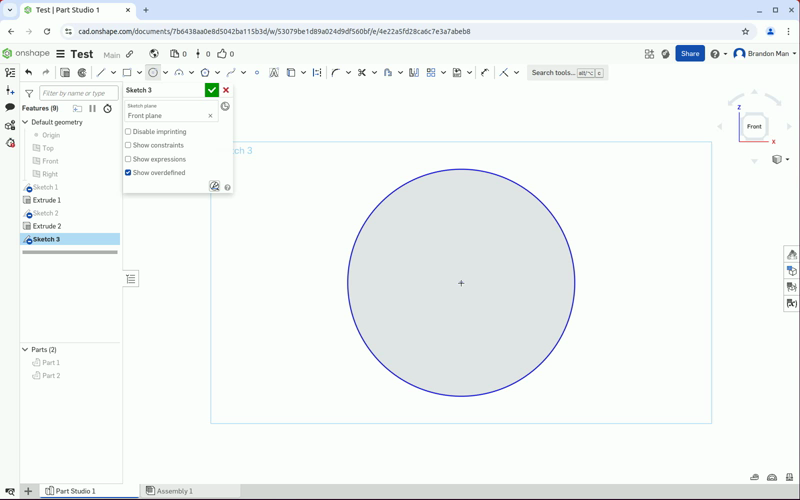
key_up(shift)
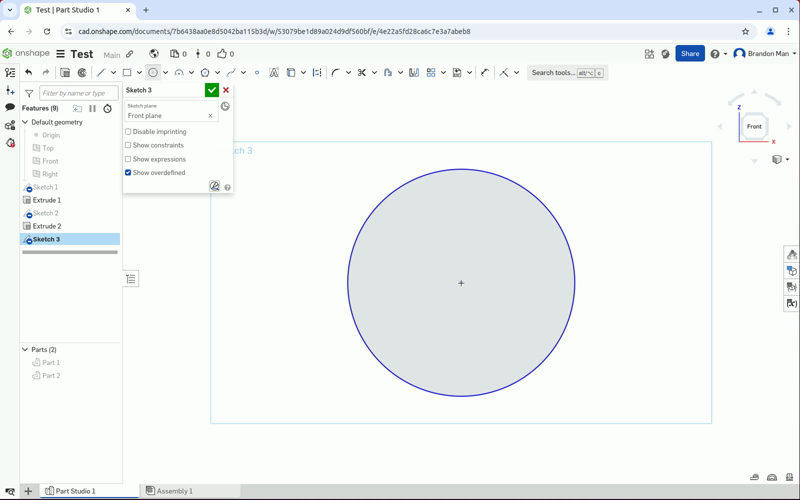
mouse_move(560, 282)
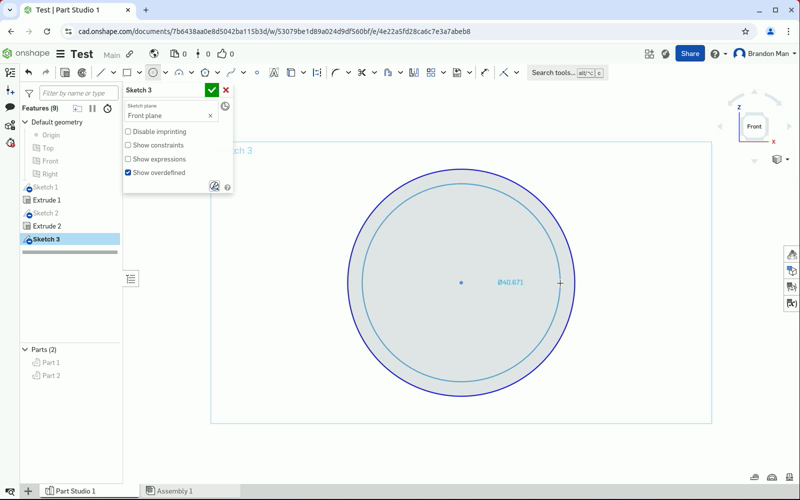
click(560, 282)
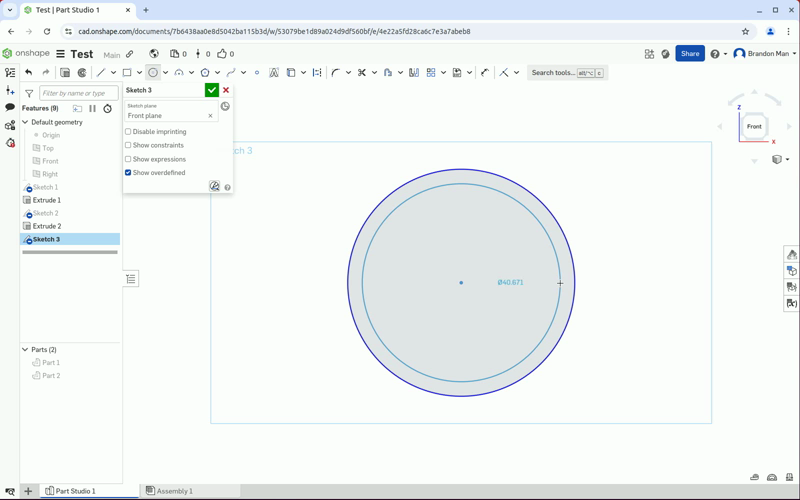
key(esc)
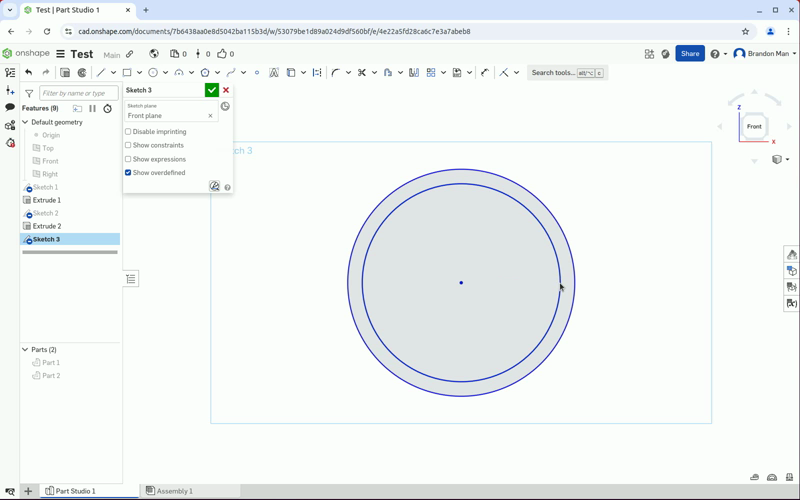
mouse_move(477, 387)
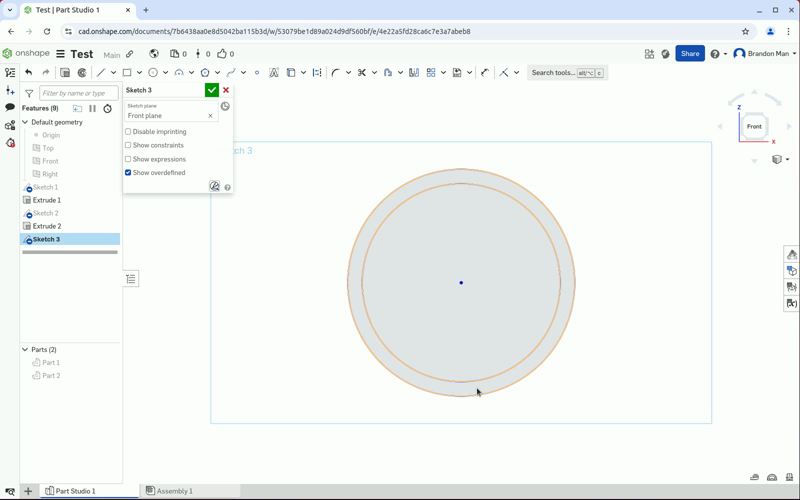
click(477, 387)
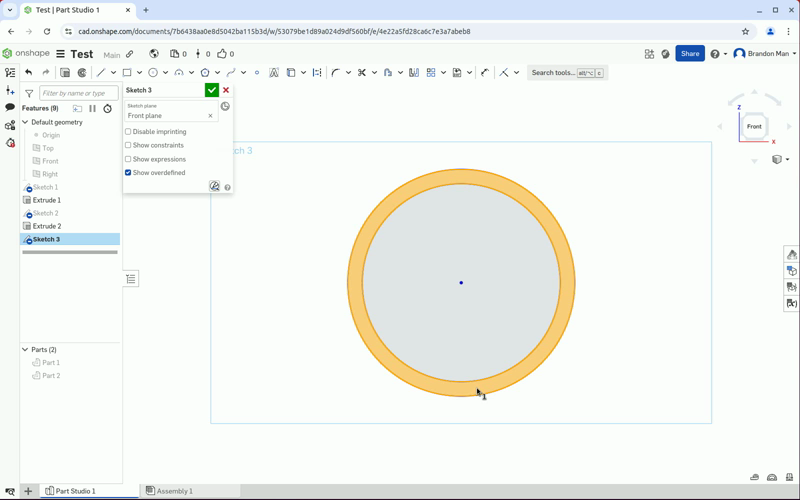
mouse_move(73, 352)
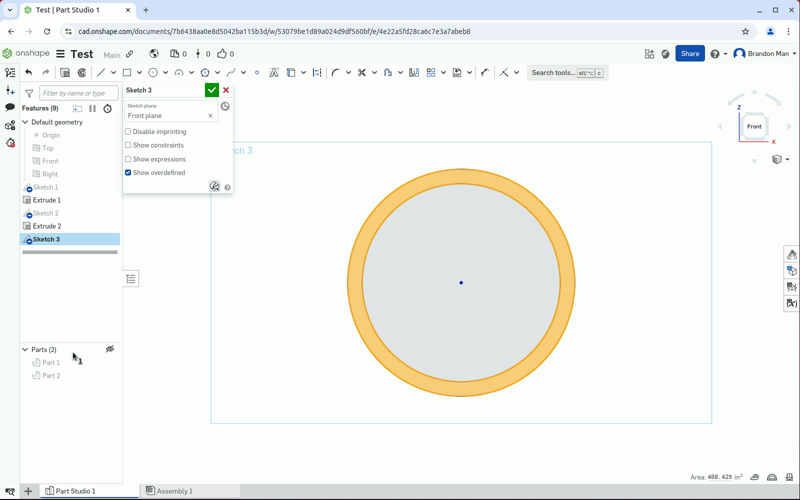
key(shift+y)
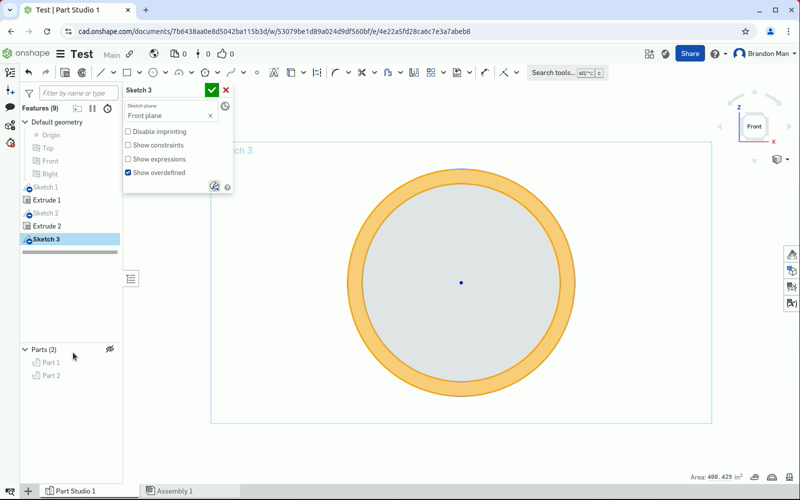
key(shift+e)
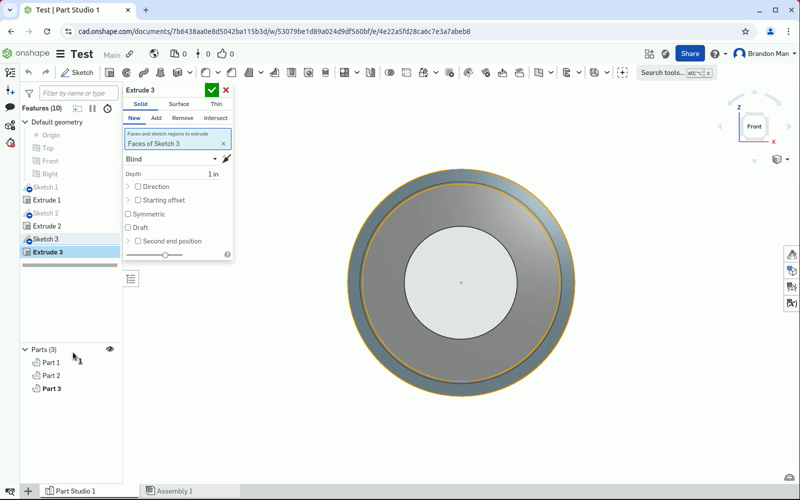
mouse_move(143, 106)
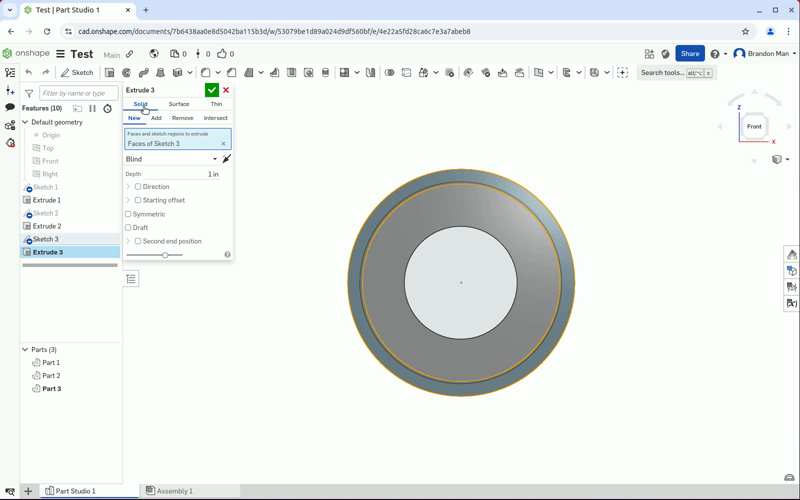
click(143, 106)
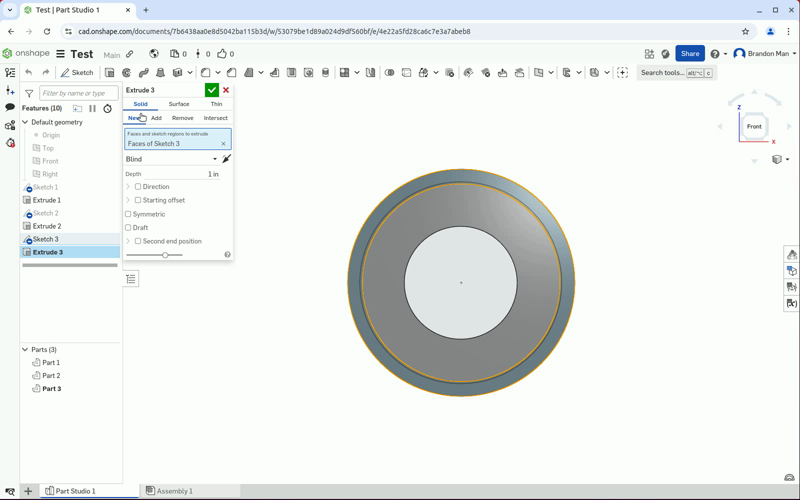
mouse_move(137, 120)
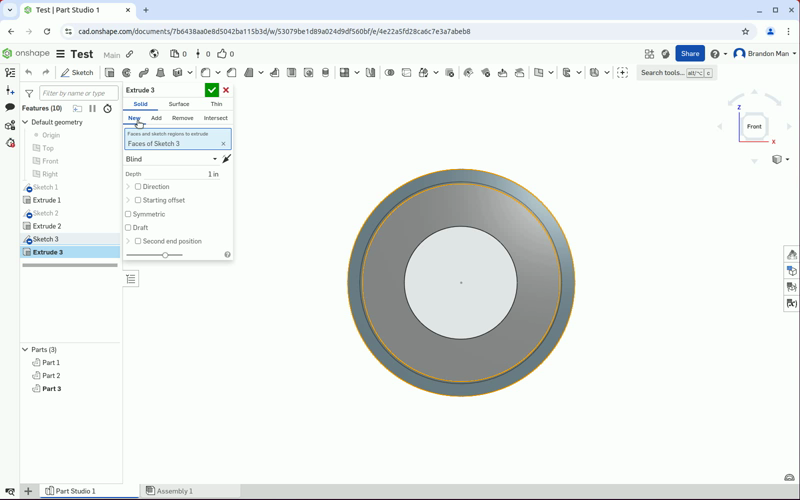
click(137, 120)
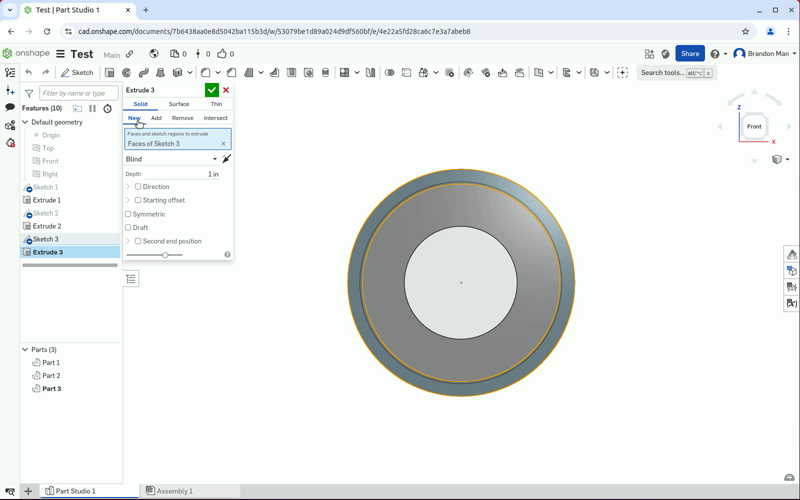
key(tab, 4)
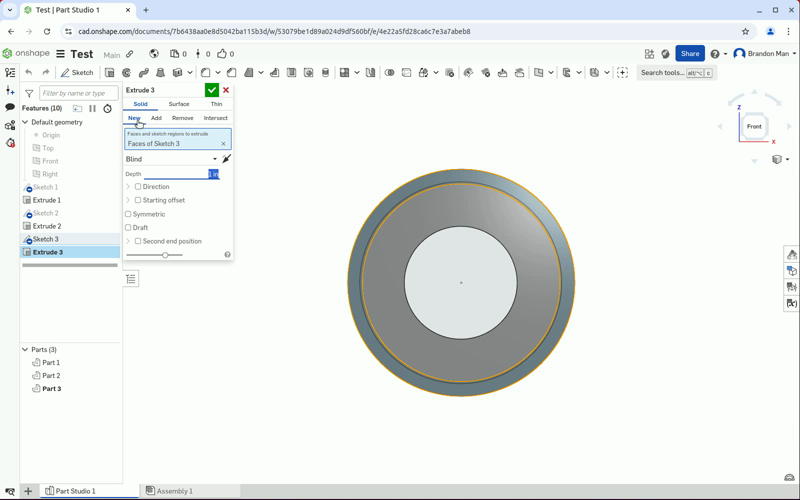
text(1.685)
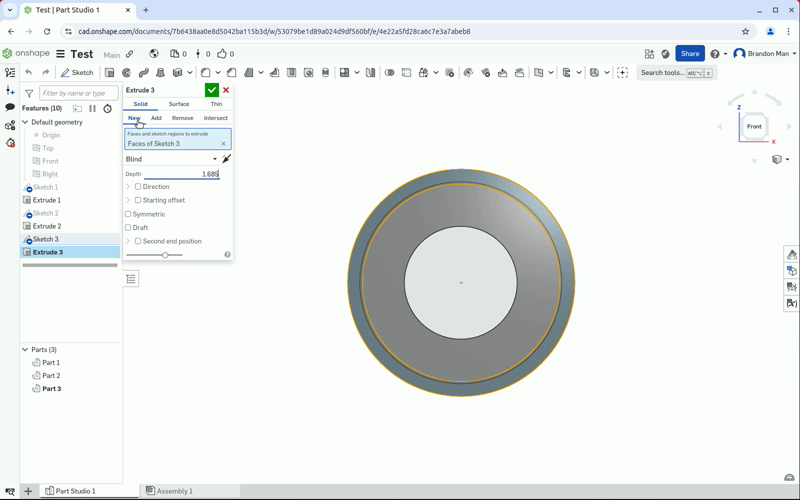
key(enter)
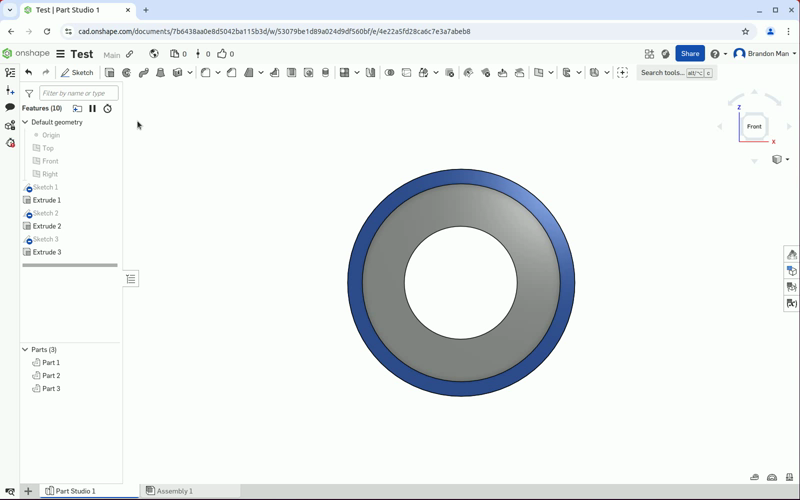
key(shift+h)
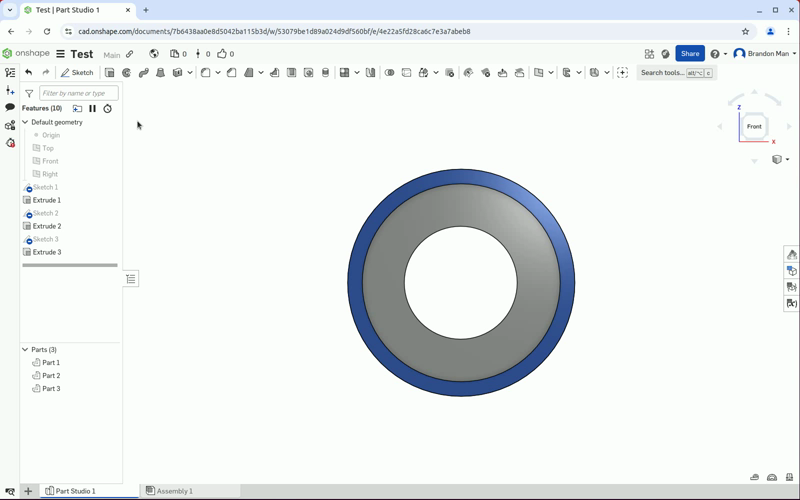
key(shift+h)
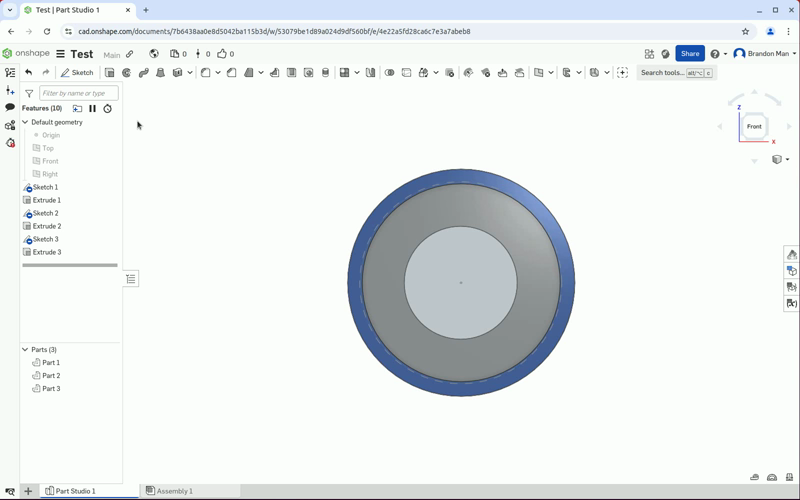
key(shift+7)
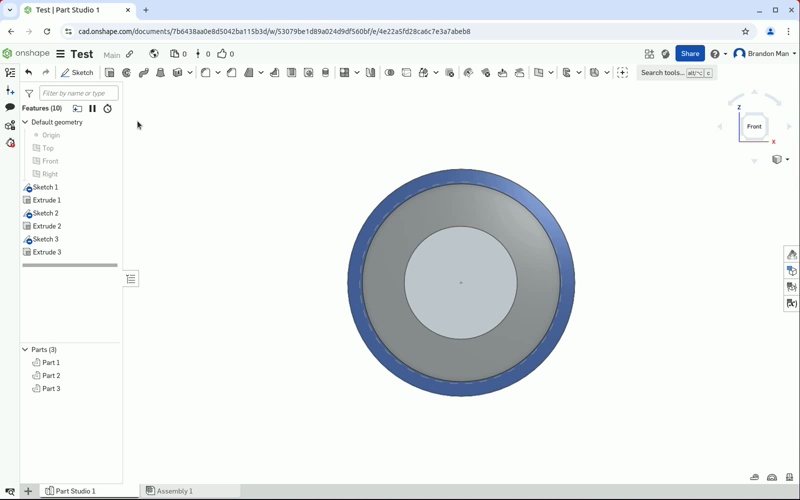
key(left, 2)
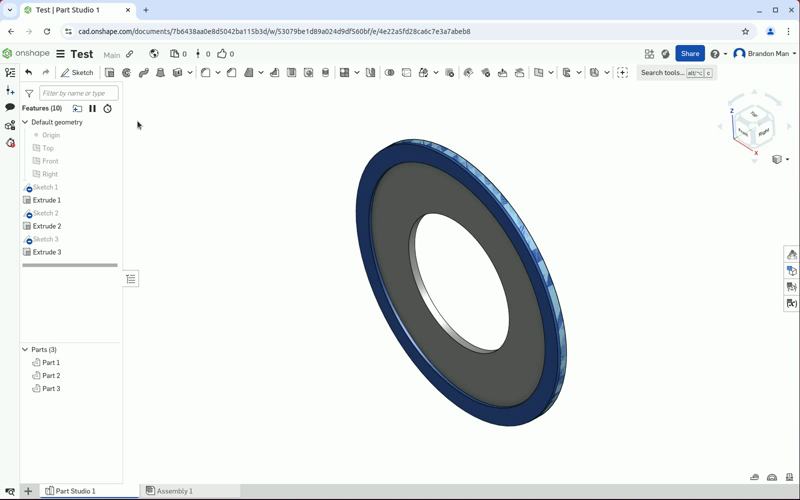
key(down, 2)
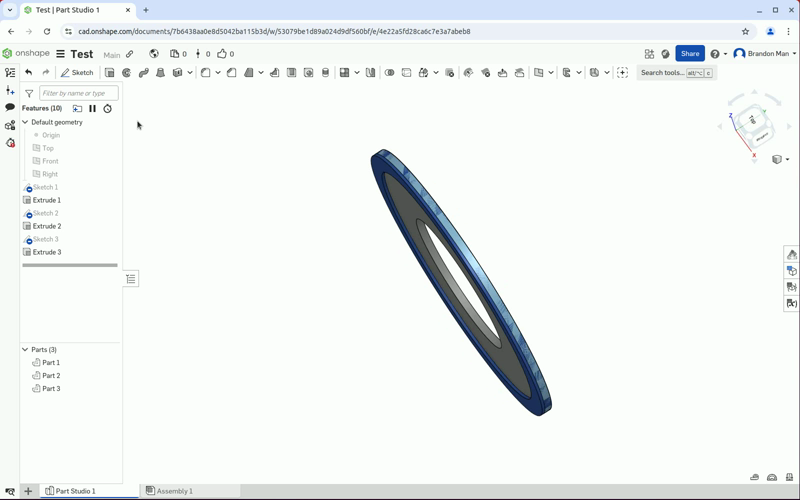
key(up, 2)
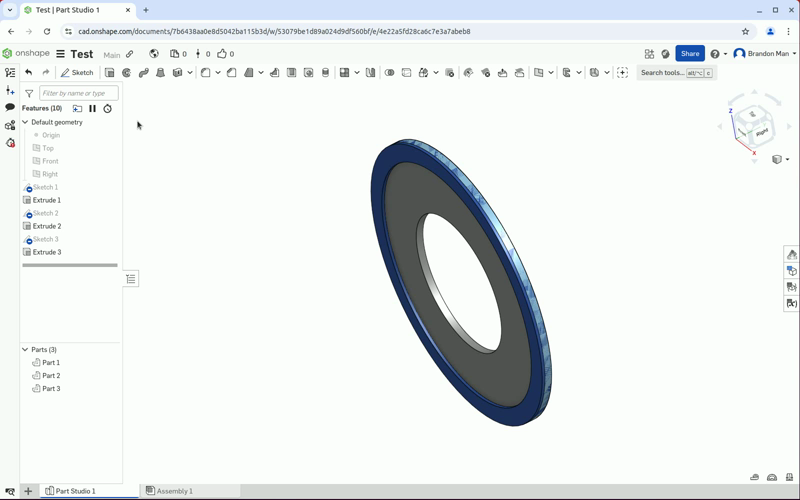
key(right, 2)
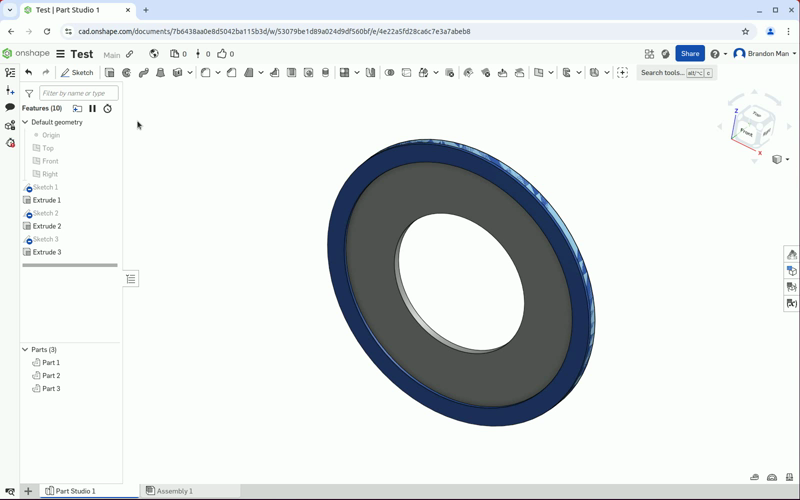
mouse_move(73, 189)
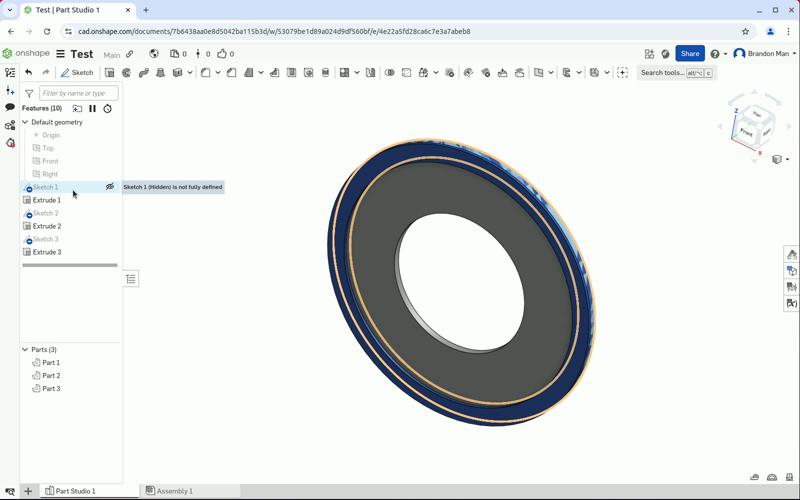
click(73, 189)